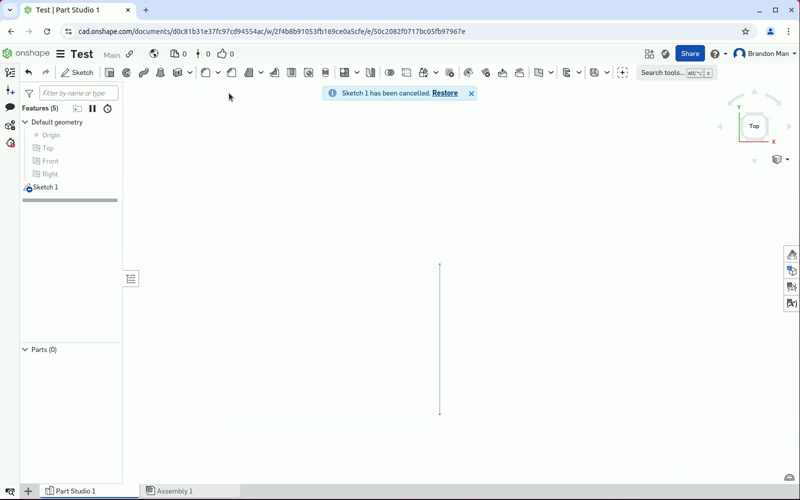
key(shift+h)
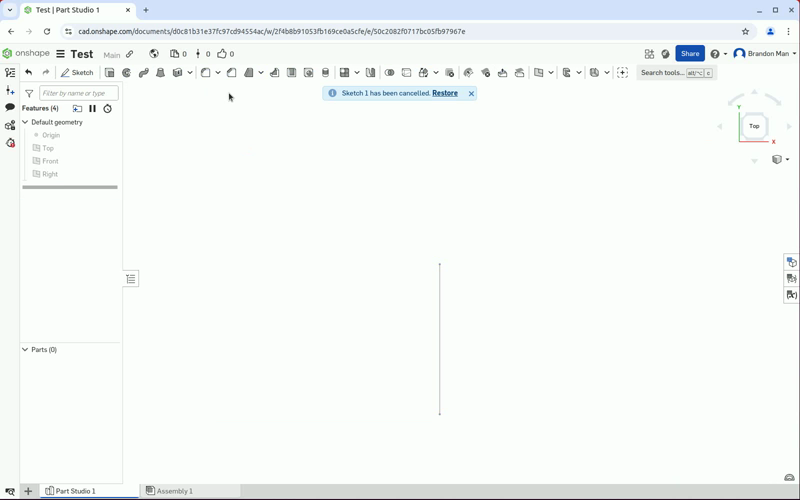
key(shift+s)
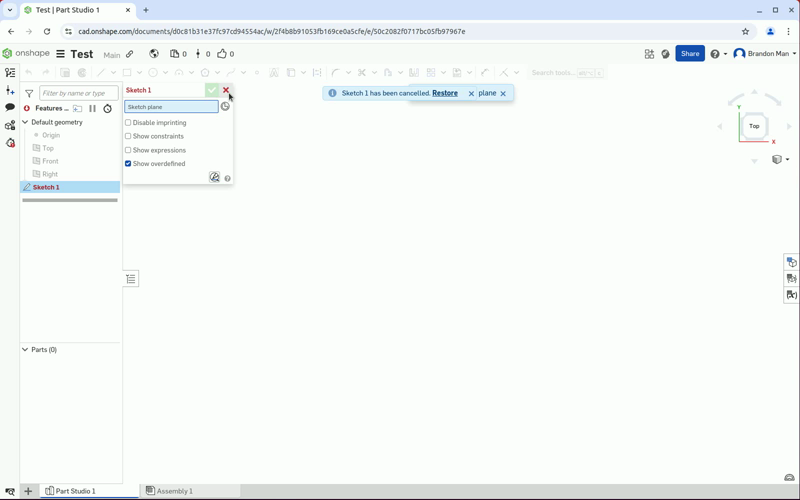
mouse_move(73, 150)
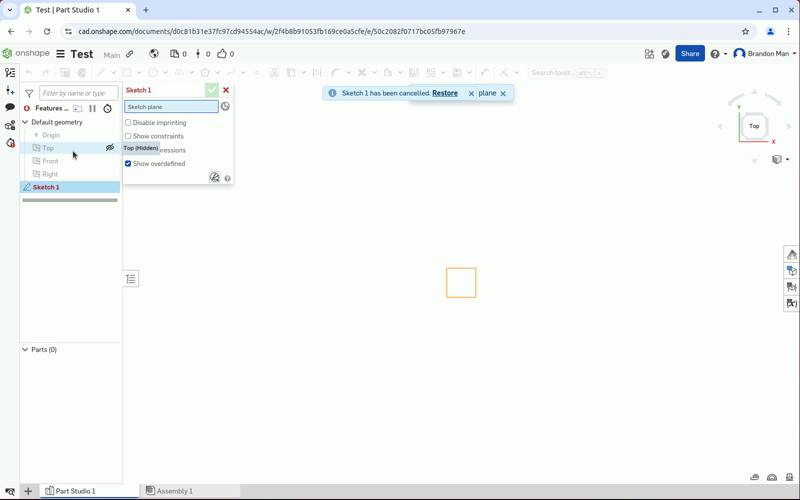
click(73, 150)
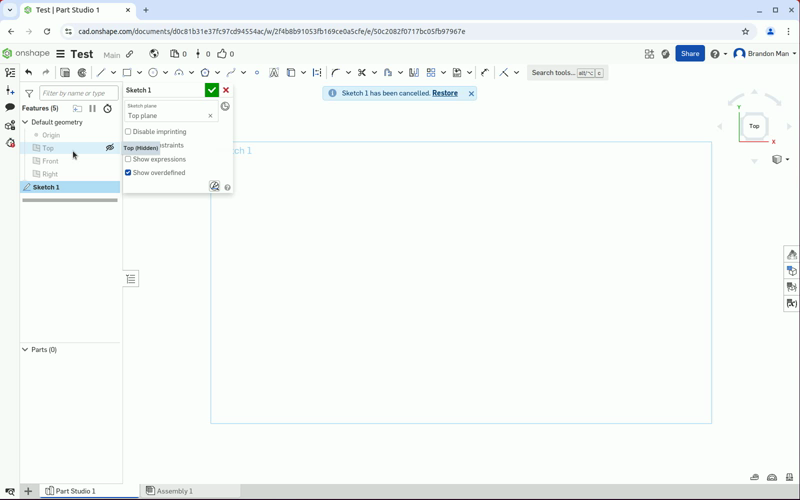
mouse_move(73, 352)
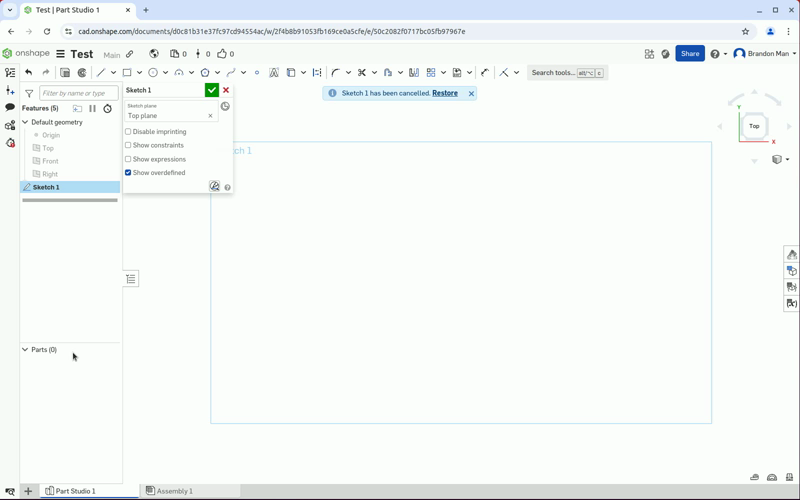
key(y)
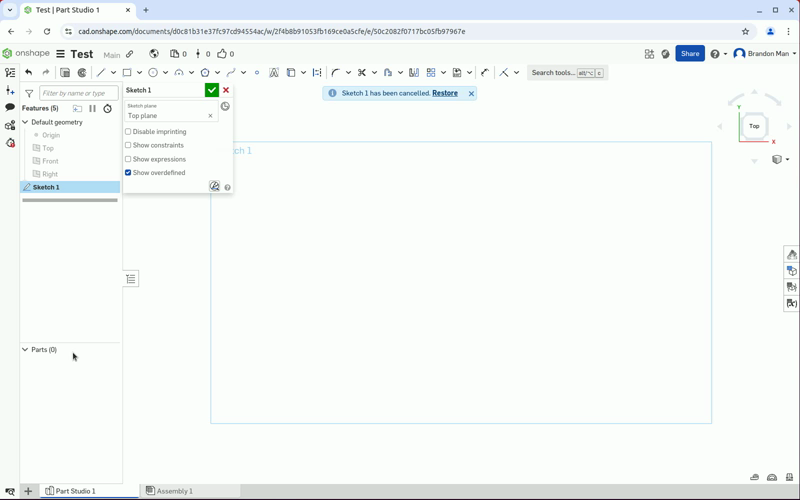
key(l)
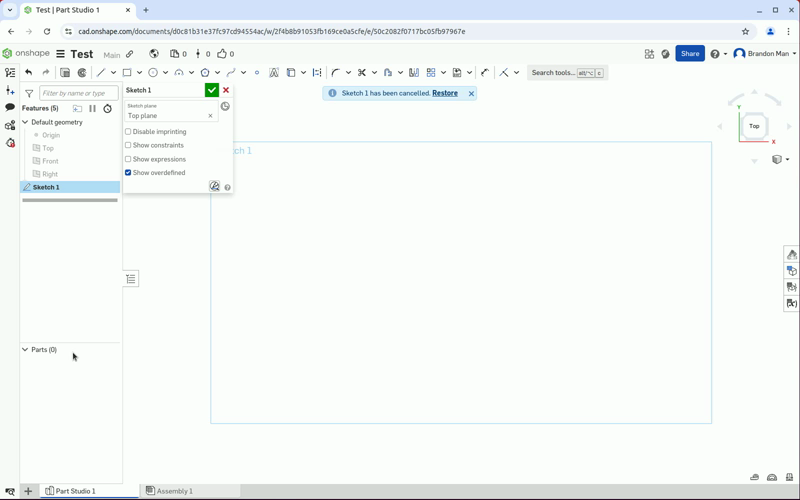
key_down(shift)
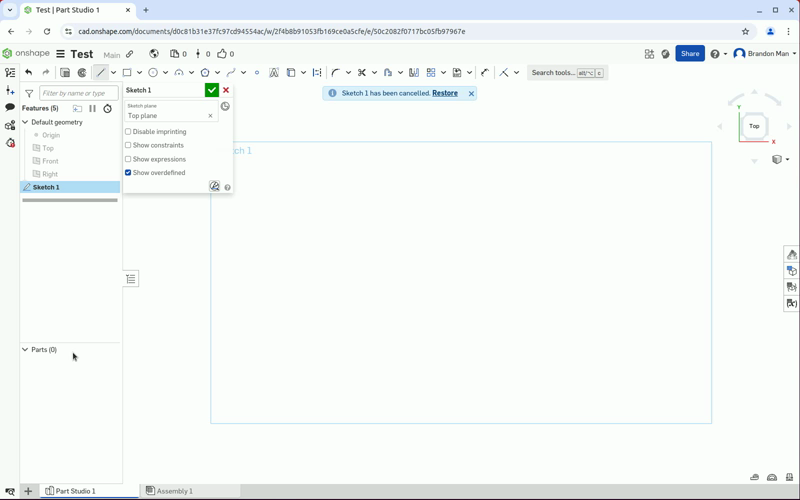
mouse_move(369, 352)
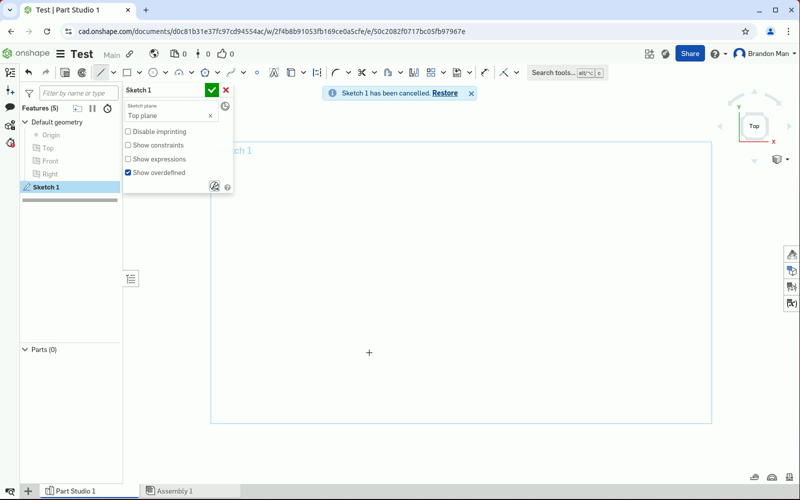
click(369, 352)
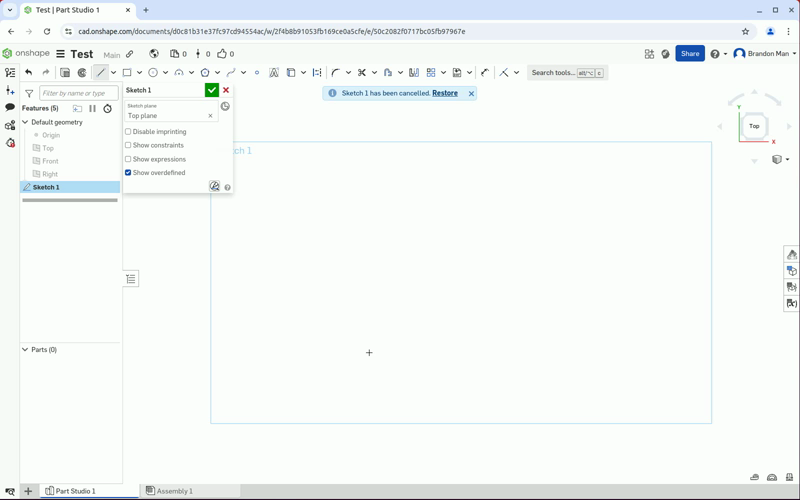
key_up(shift)
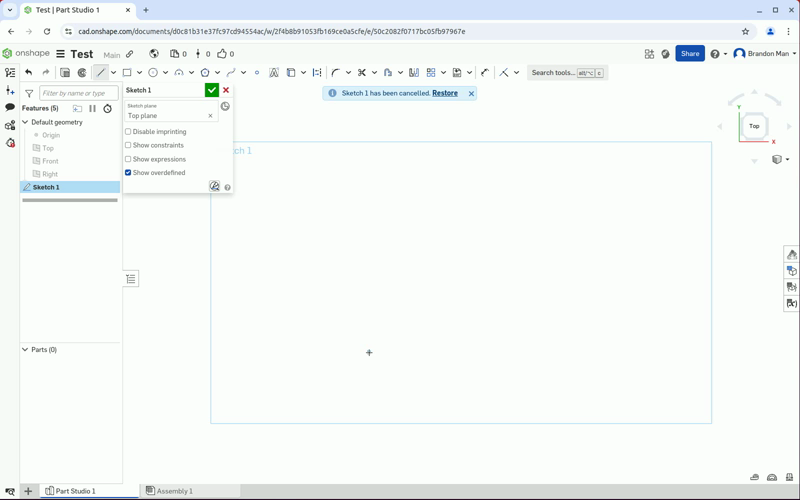
key_down(shift)
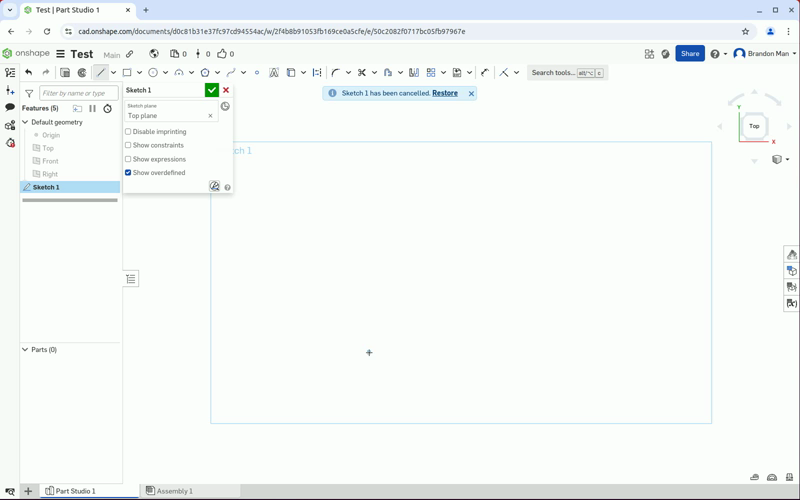
mouse_move(551, 352)
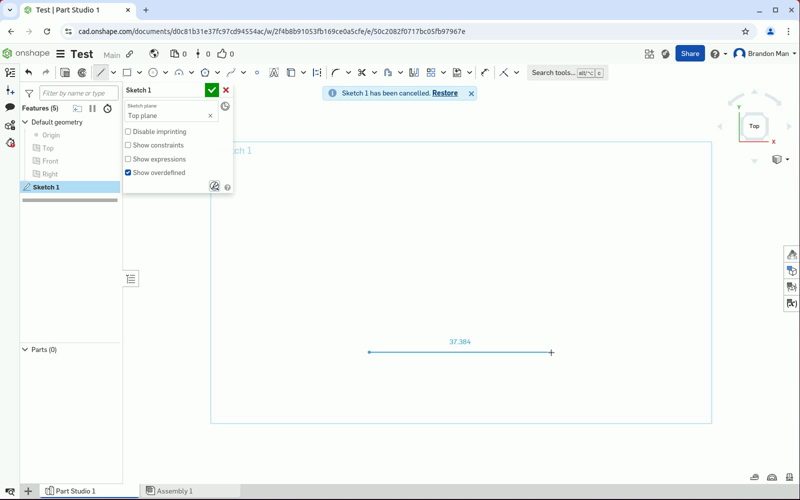
click(551, 352)
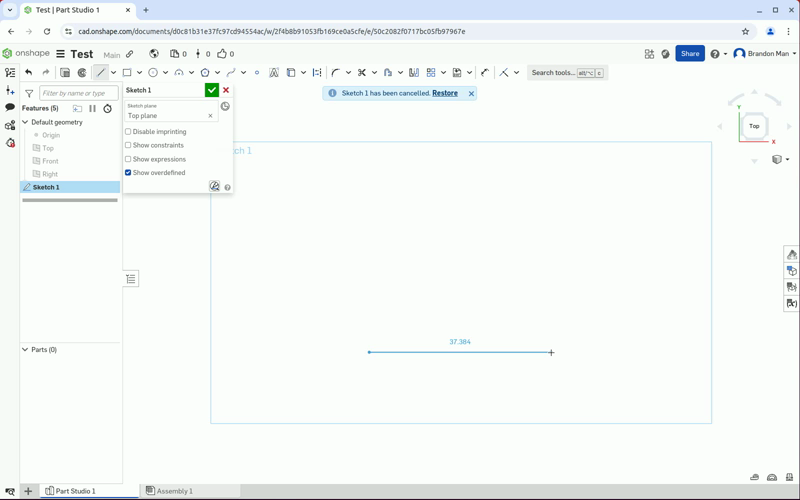
key_up(shift)
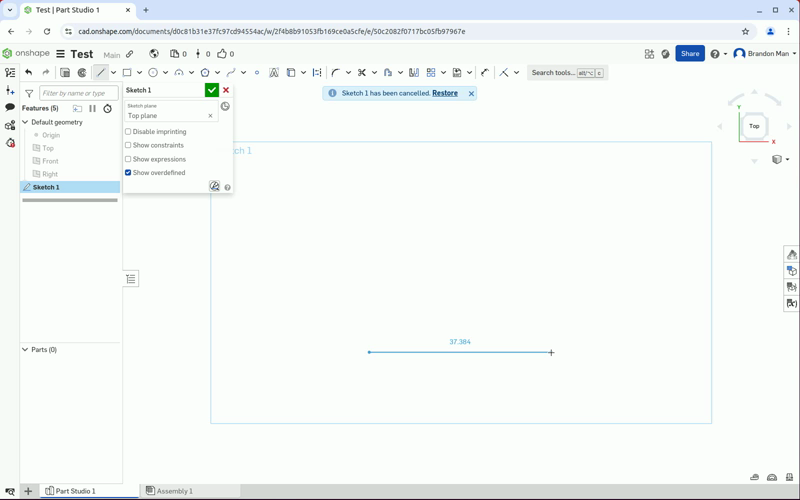
key_down(shift)
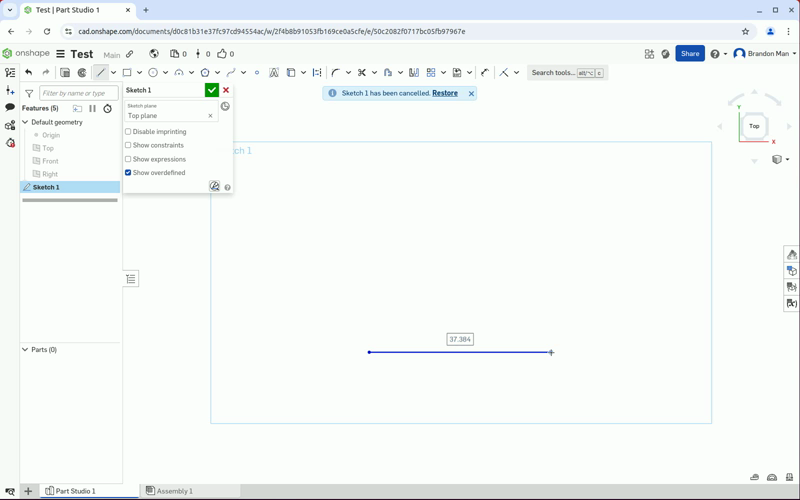
mouse_move(551, 214)
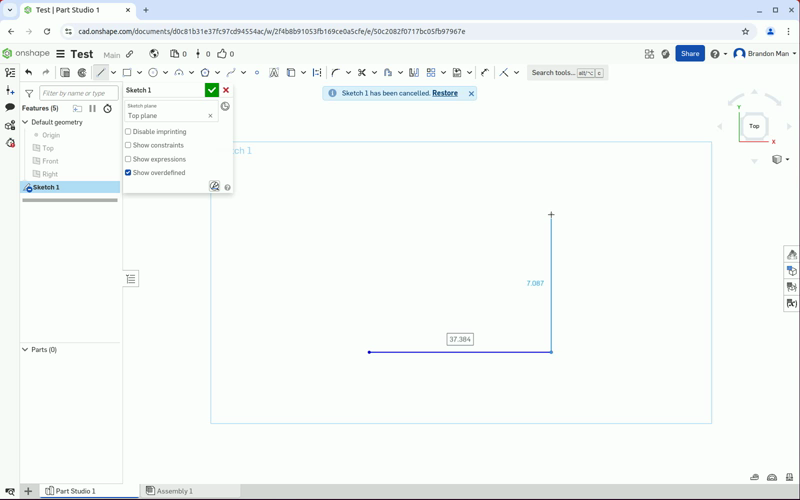
click(551, 214)
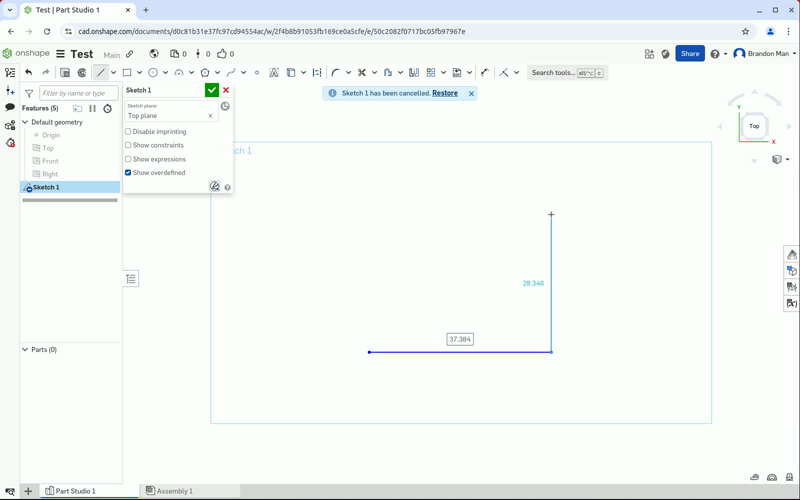
key_up(shift)
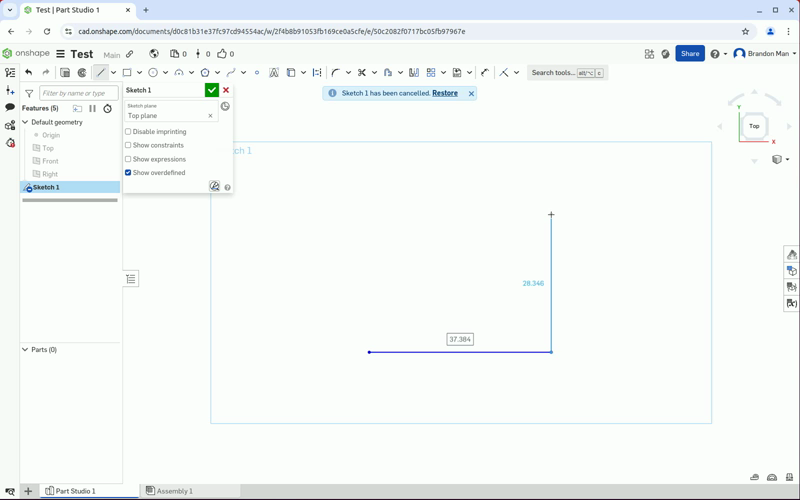
key_down(shift)
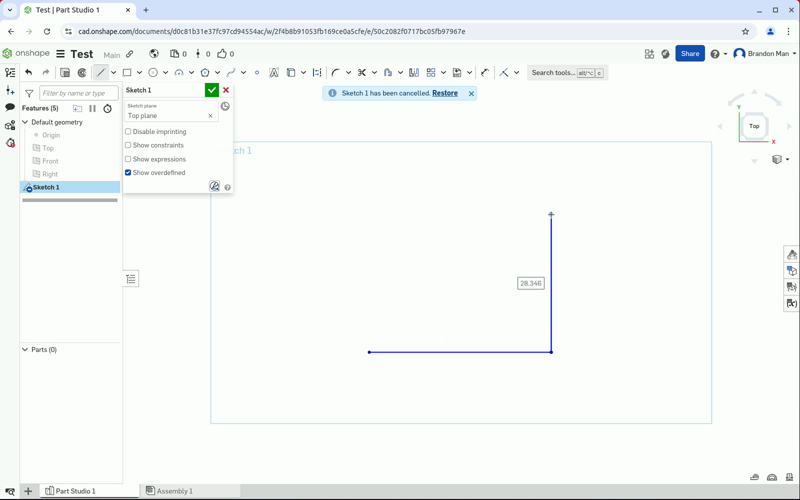
mouse_move(369, 214)
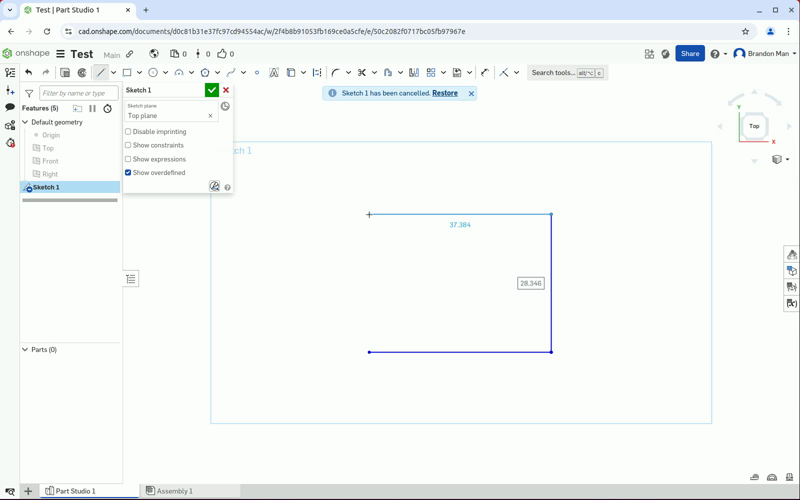
click(369, 214)
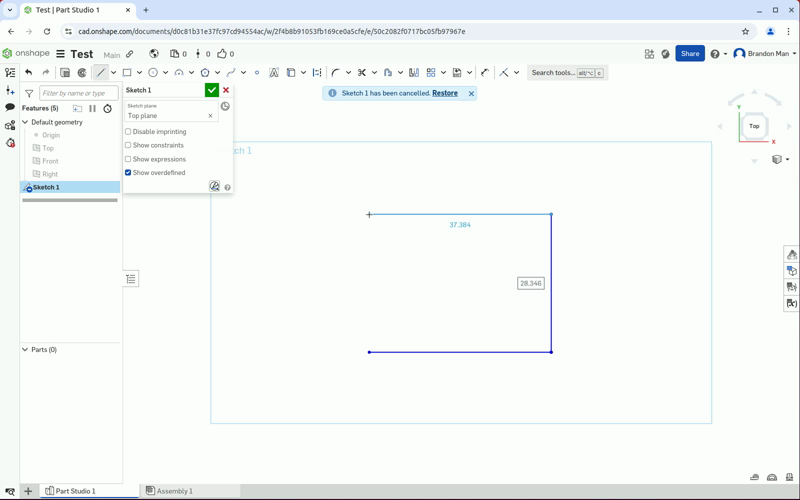
key_up(shift)
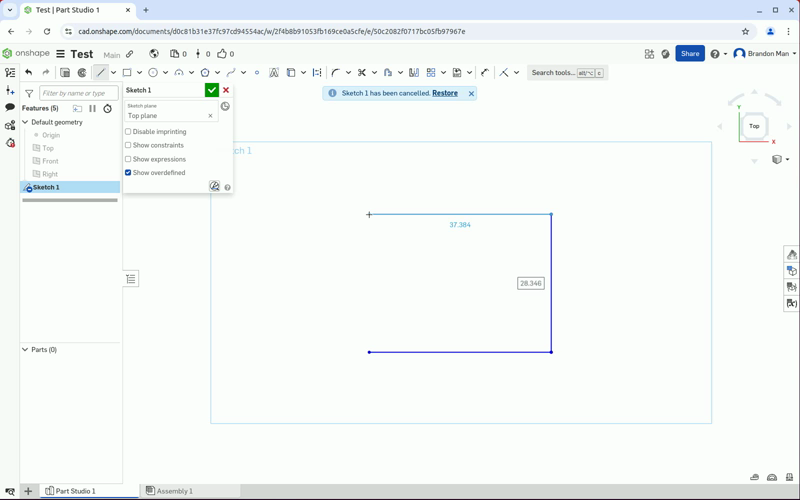
key_down(shift)
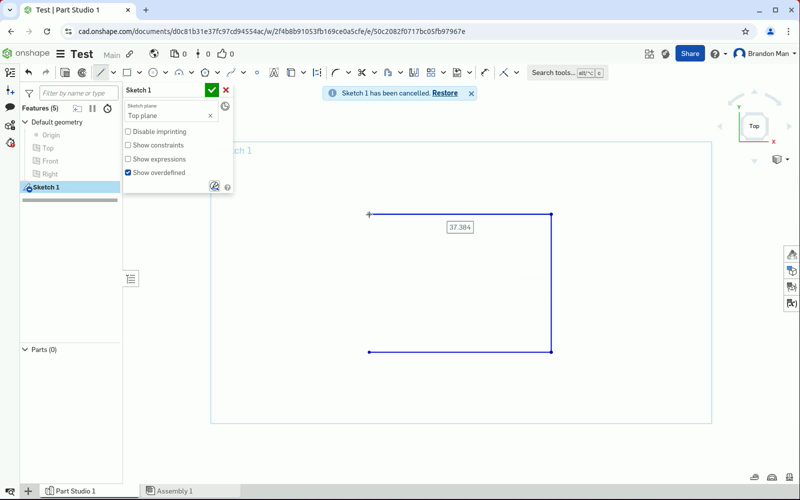
mouse_move(369, 352)
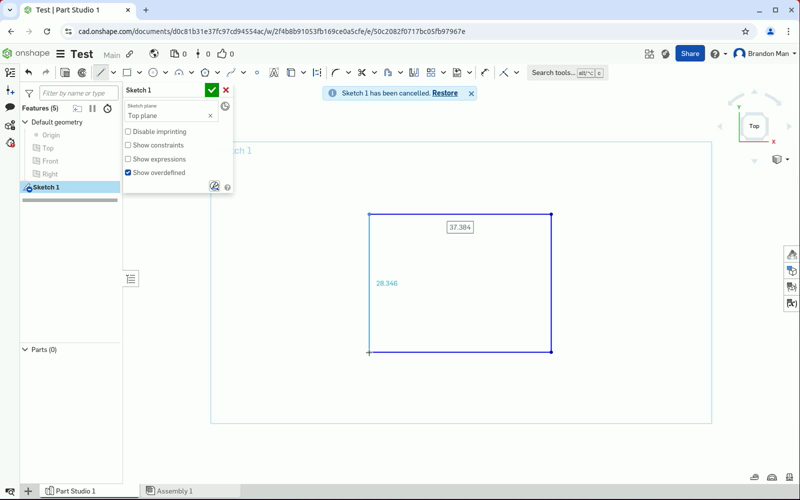
key_up(shift)
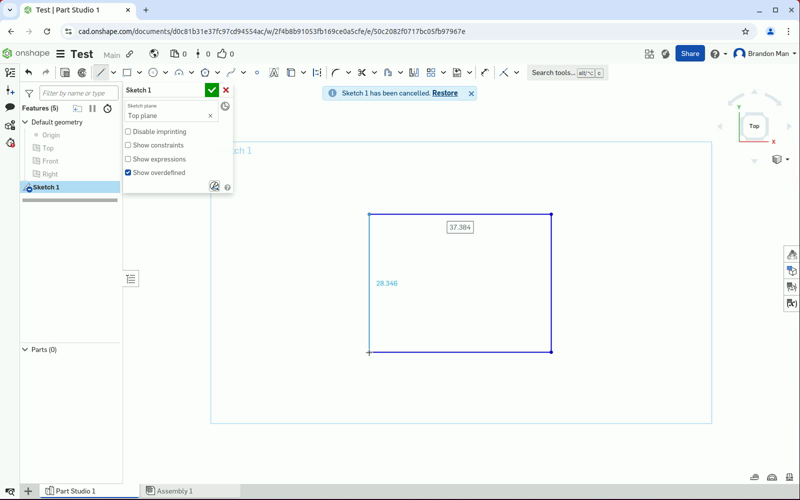
click(369, 352)
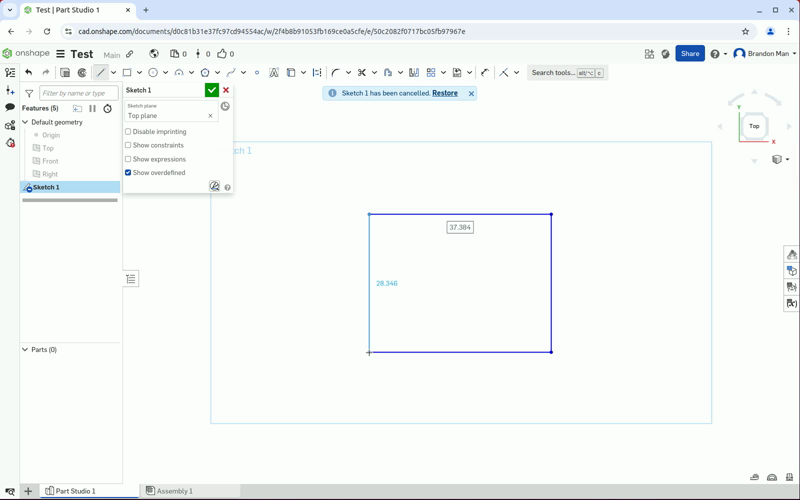
key(esc)
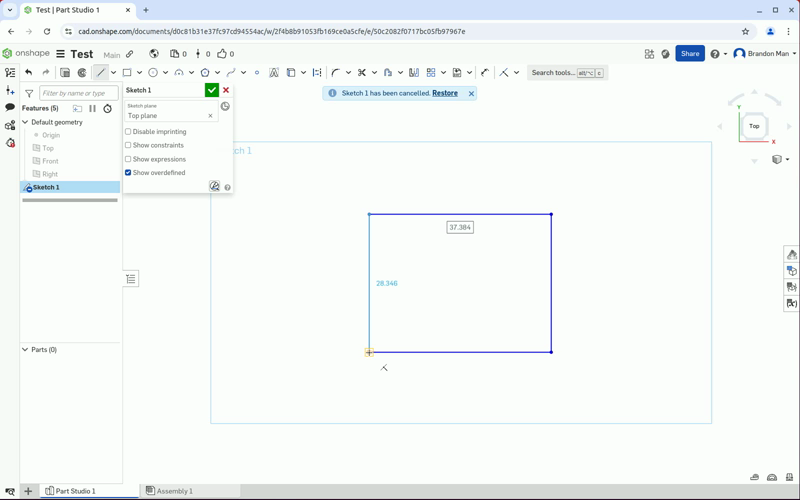
key(l)
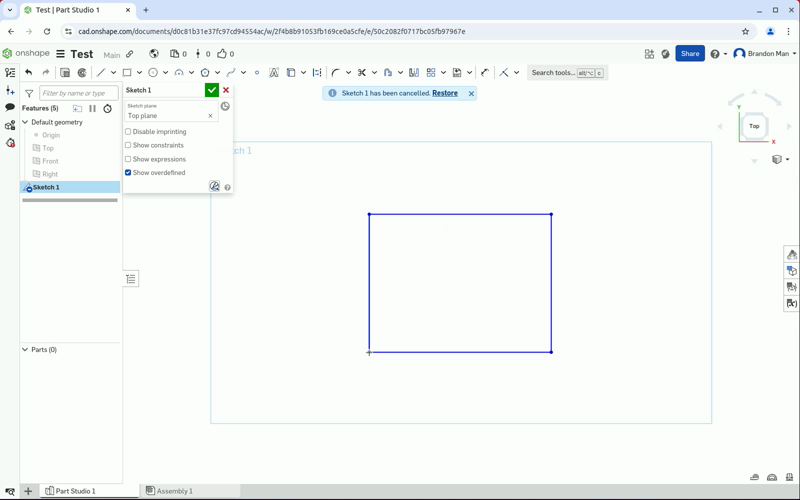
key_down(shift)
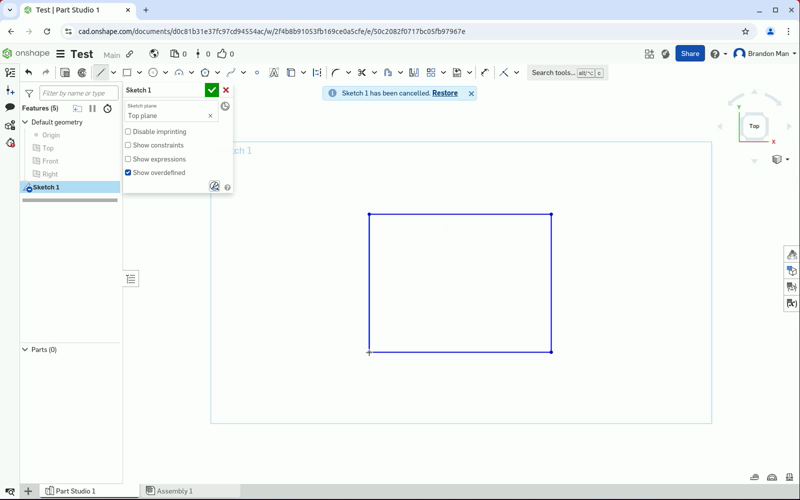
mouse_move(378, 342)
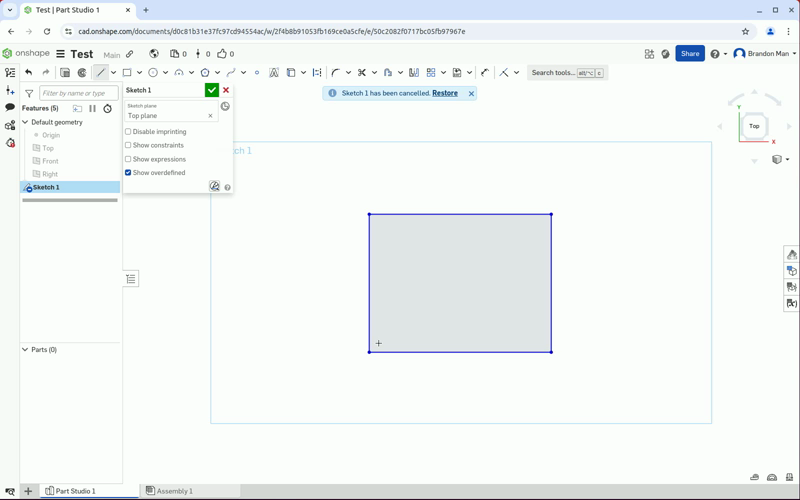
click(378, 342)
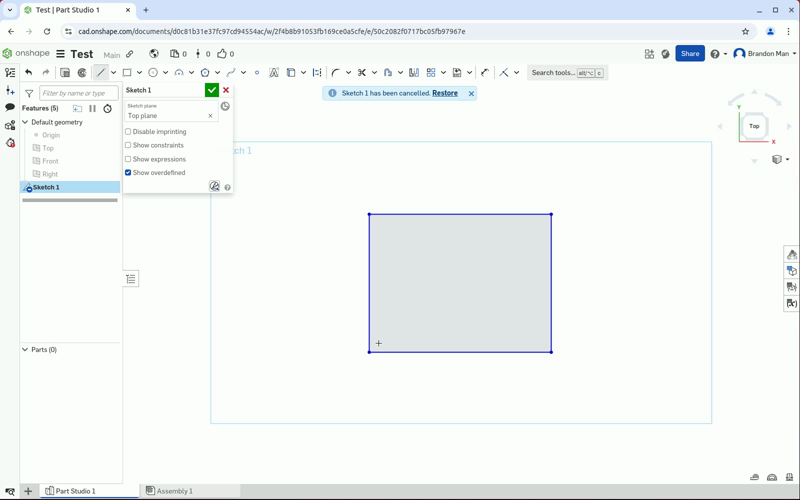
key_up(shift)
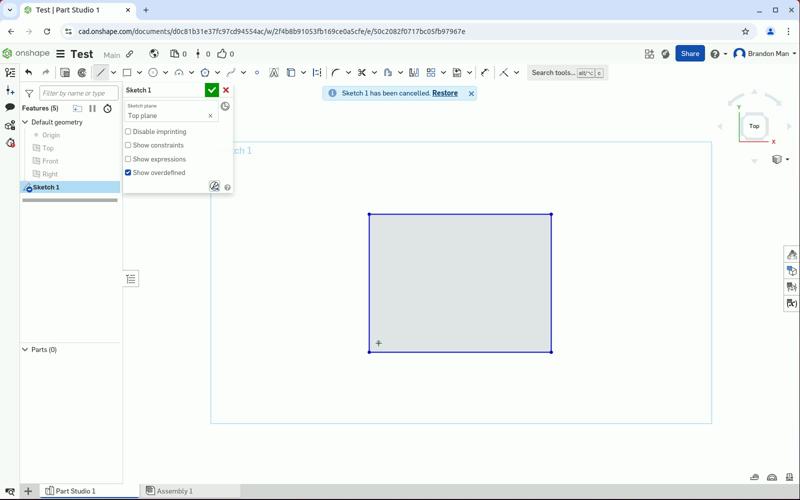
key_down(shift)
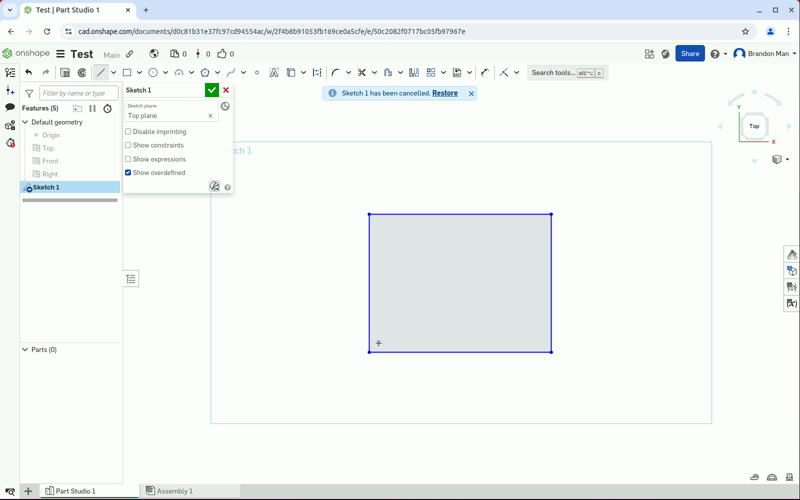
mouse_move(541, 342)
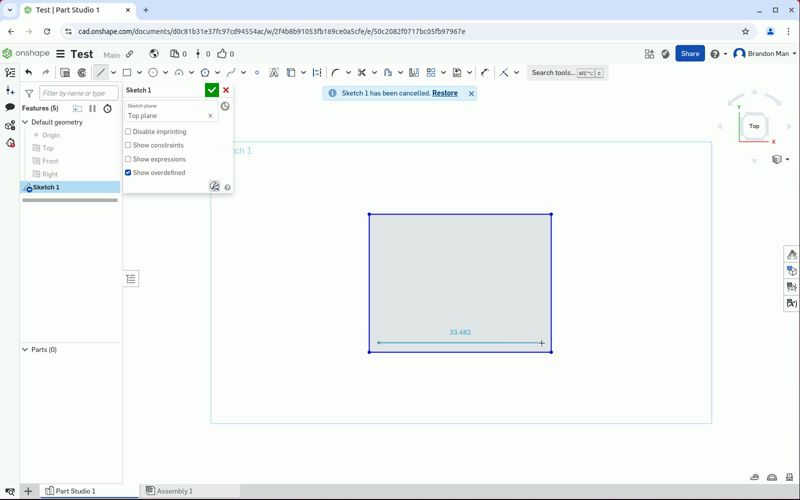
click(541, 342)
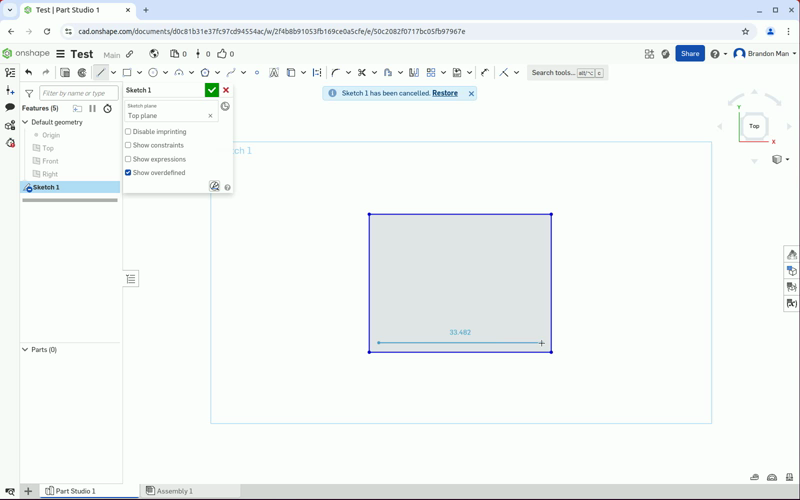
key_up(shift)
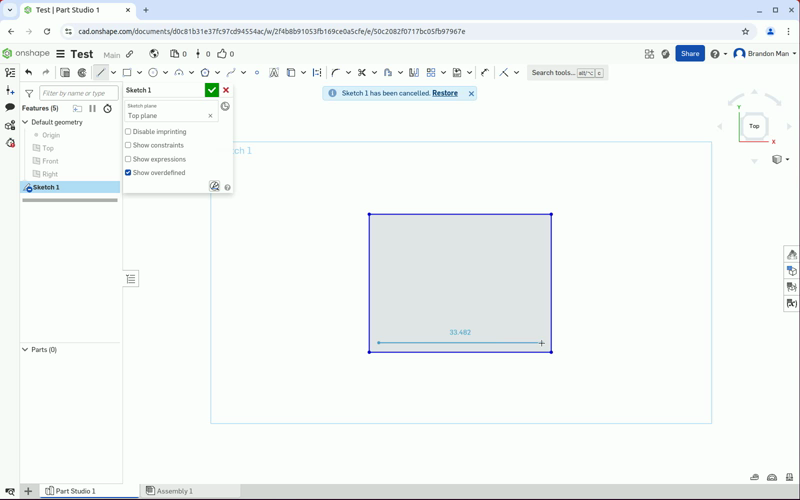
key_down(shift)
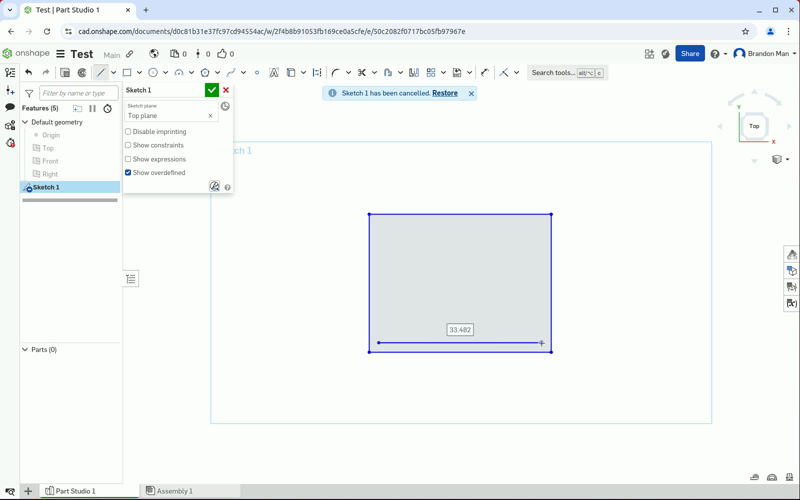
mouse_move(541, 223)
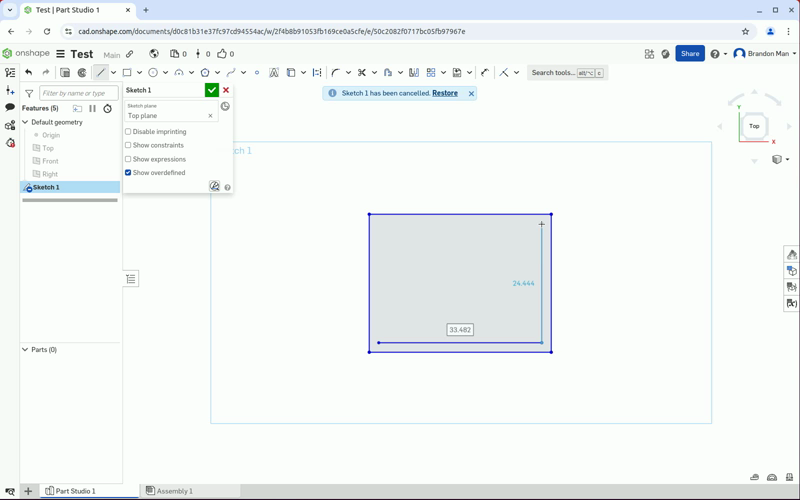
click(541, 223)
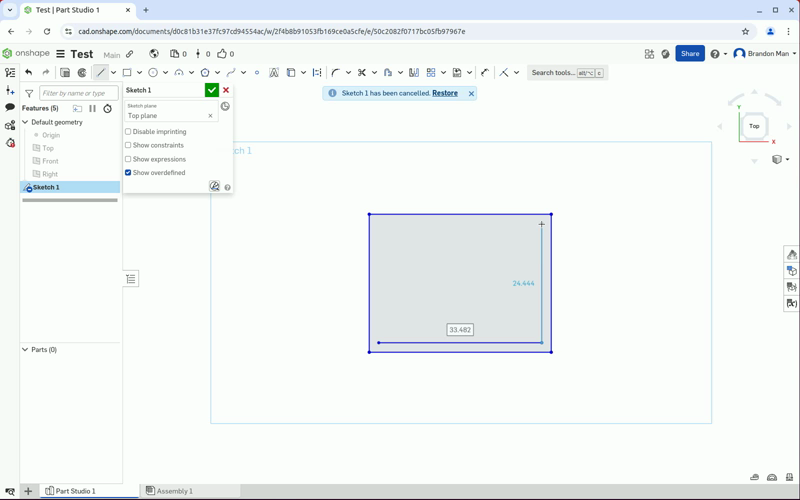
key_up(shift)
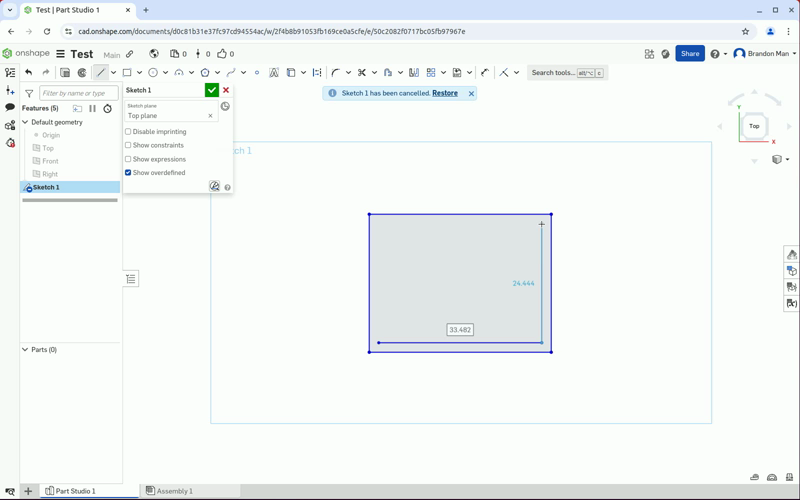
key_down(shift)
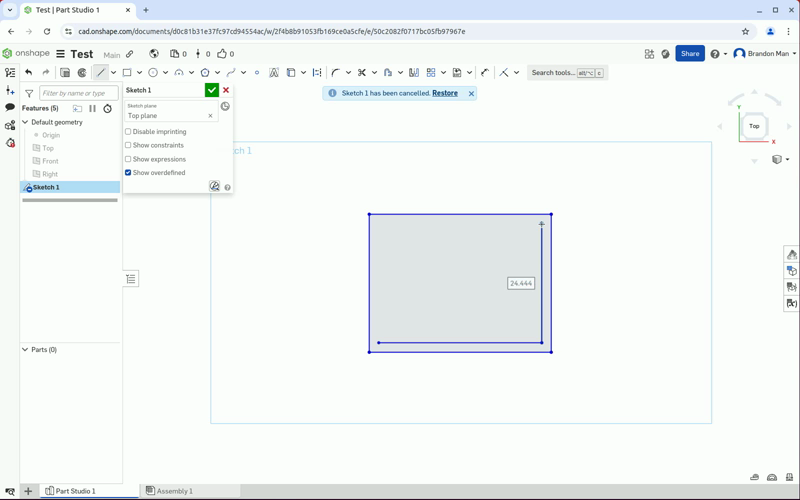
mouse_move(378, 223)
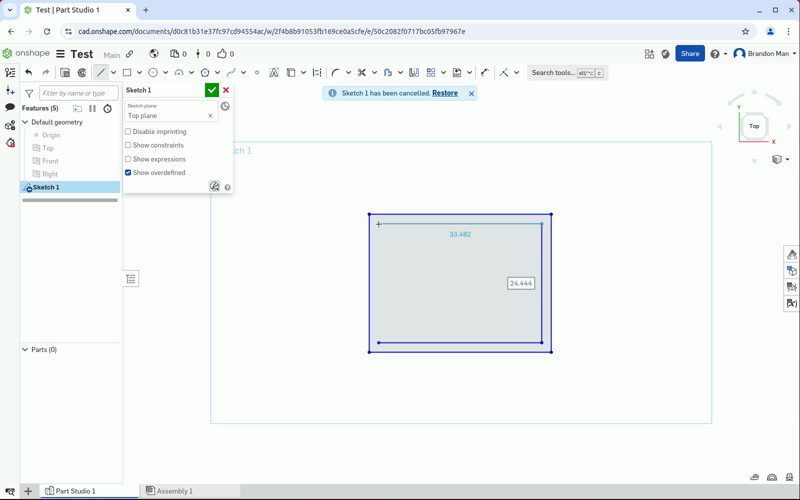
click(378, 223)
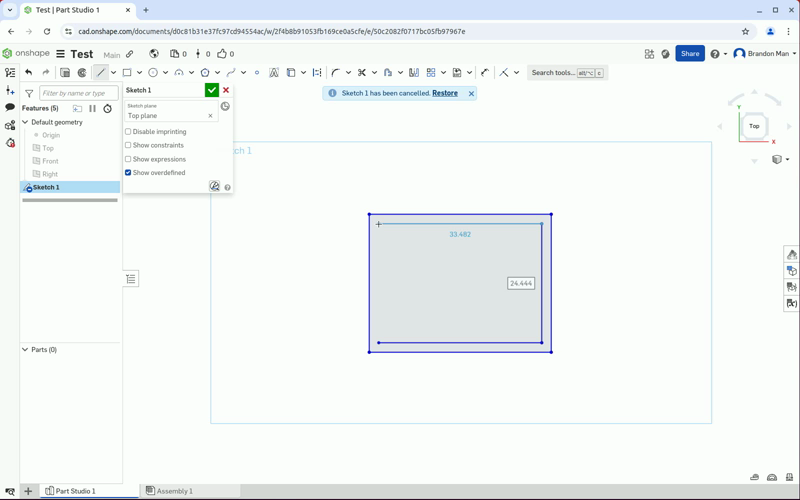
key_up(shift)
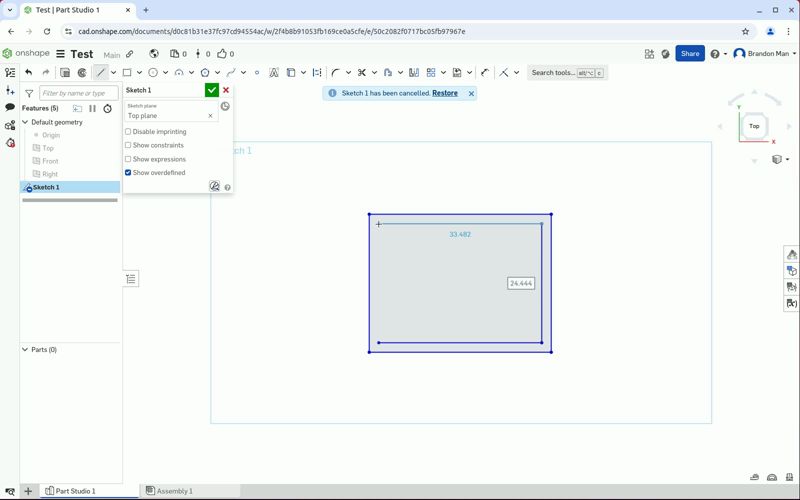
key_down(shift)
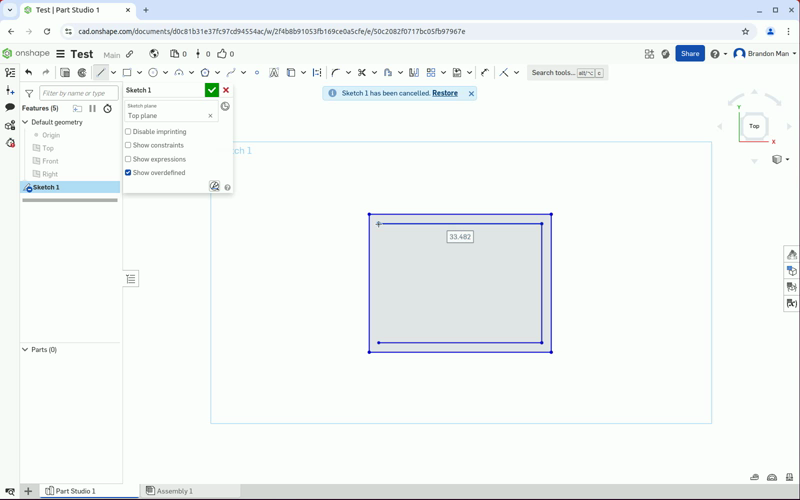
mouse_move(378, 342)
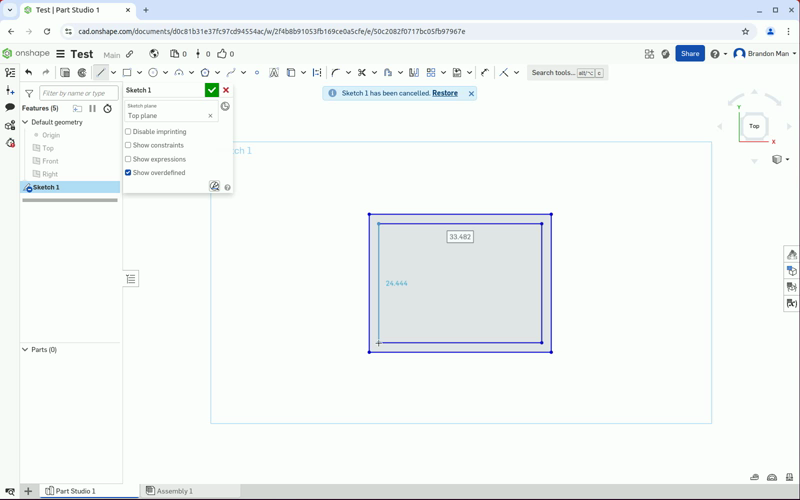
key_up(shift)
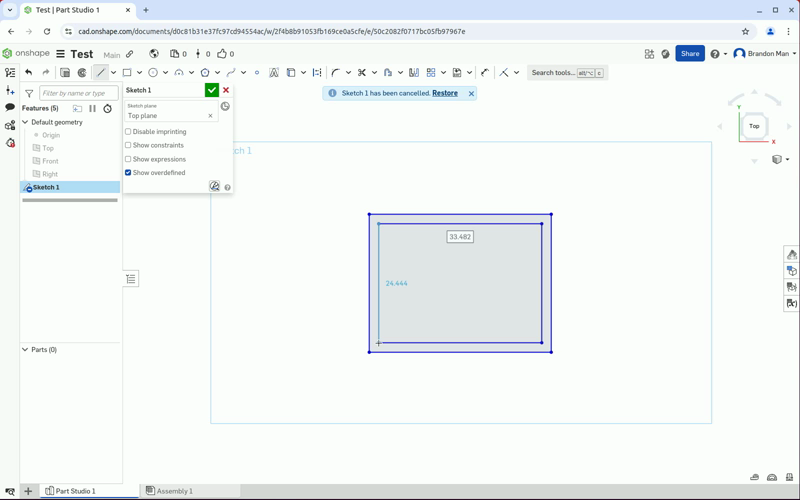
click(378, 342)
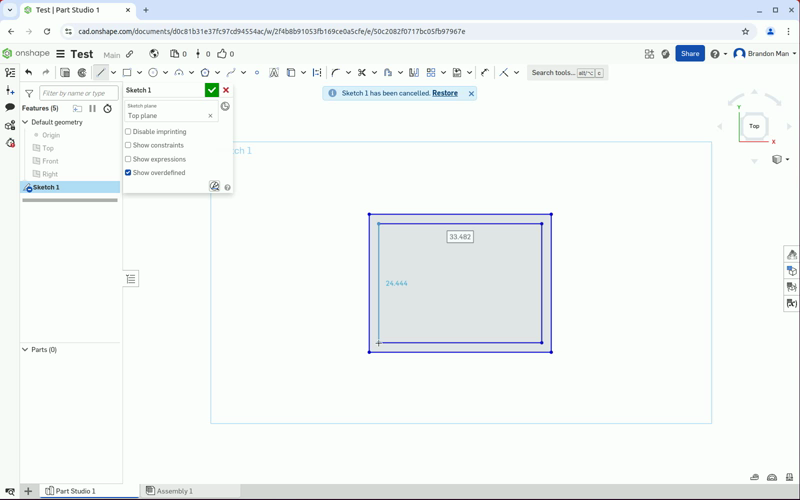
key(esc)
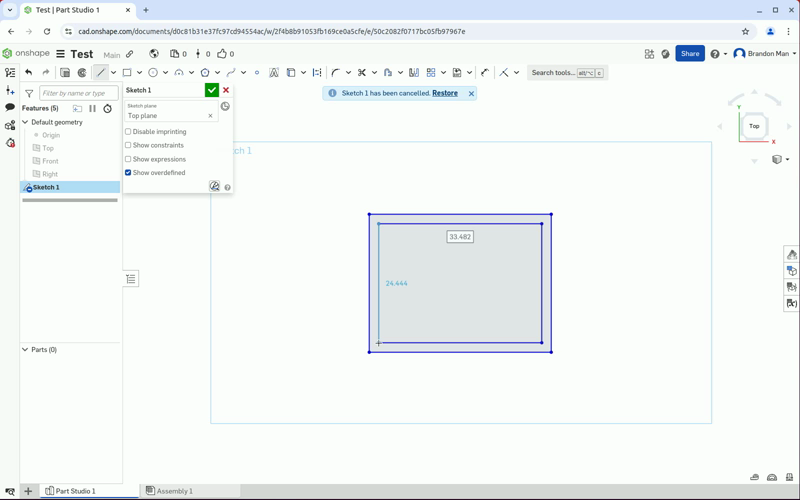
mouse_move(428, 347)
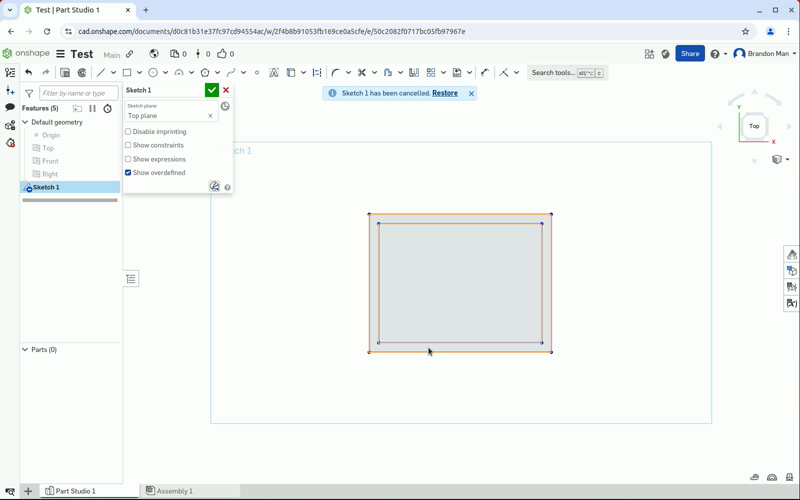
click(428, 347)
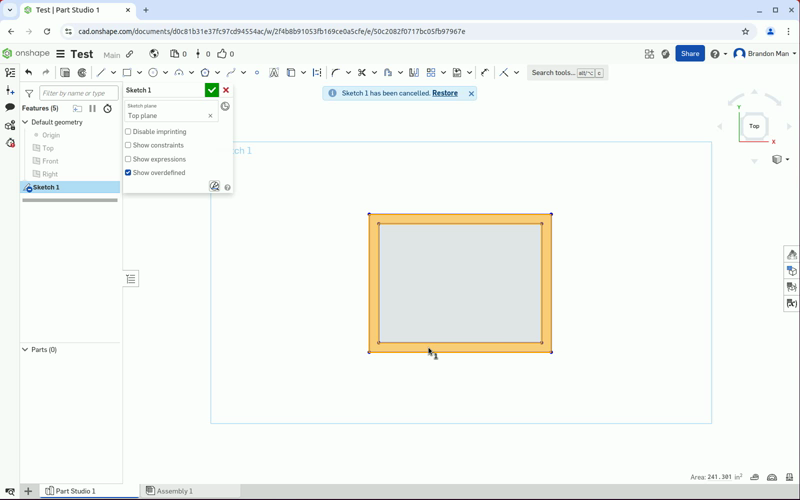
mouse_move(73, 352)
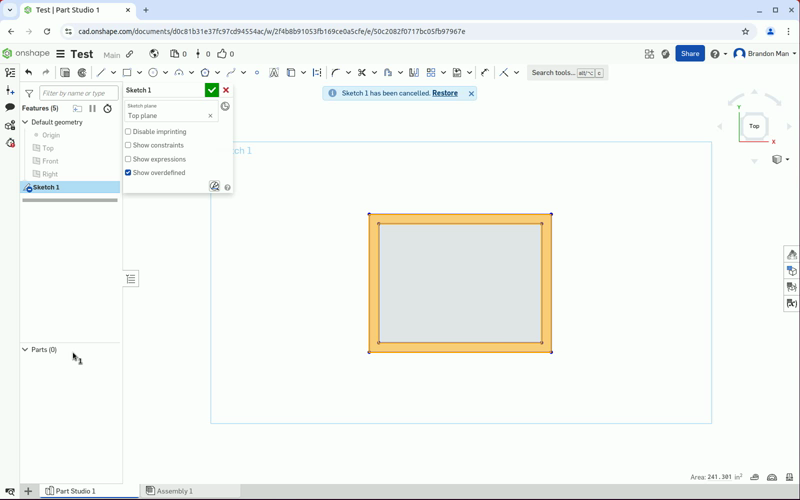
key(shift+y)
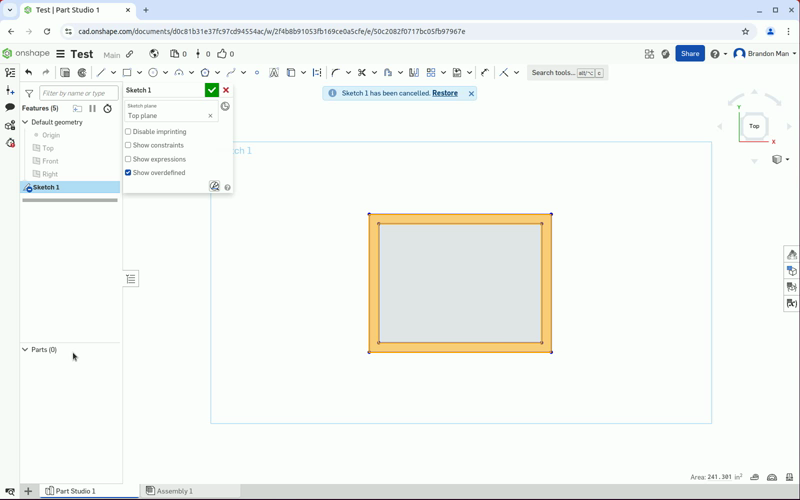
key(shift+e)
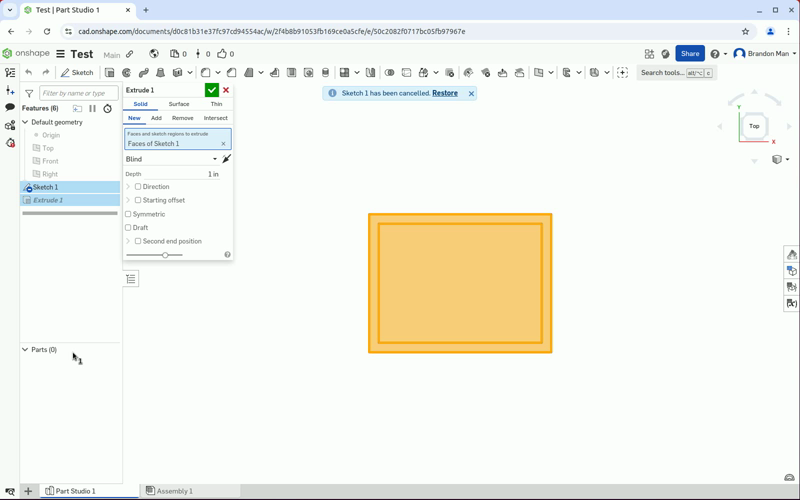
mouse_move(143, 106)
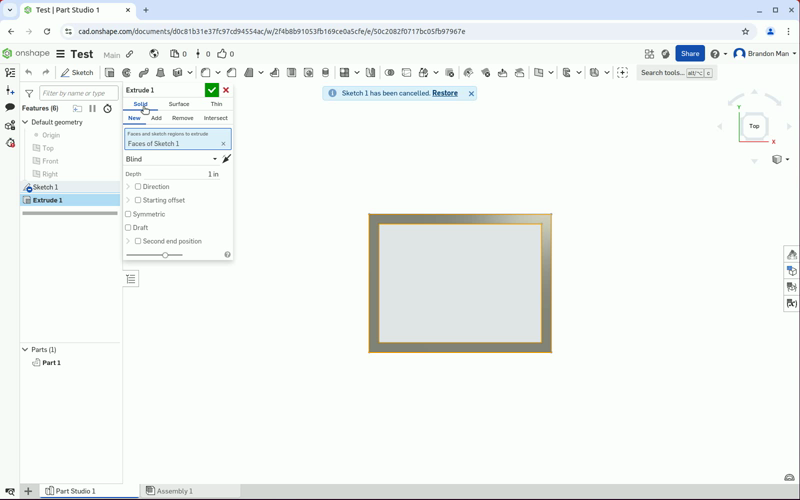
click(143, 106)
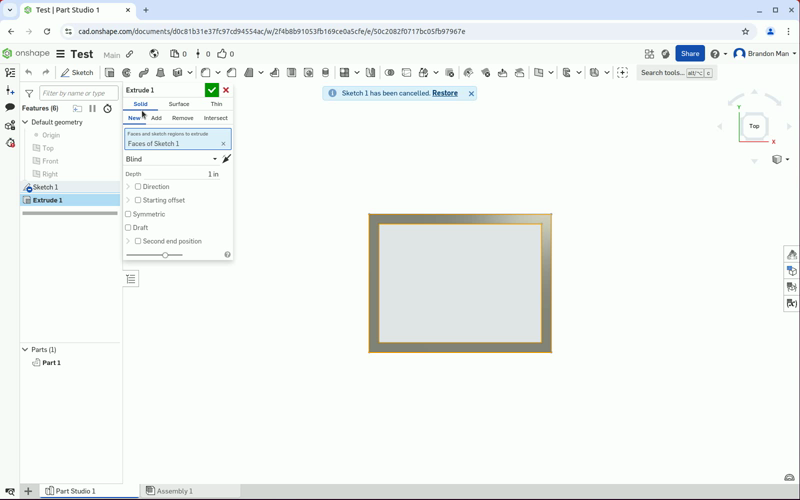
mouse_move(137, 120)
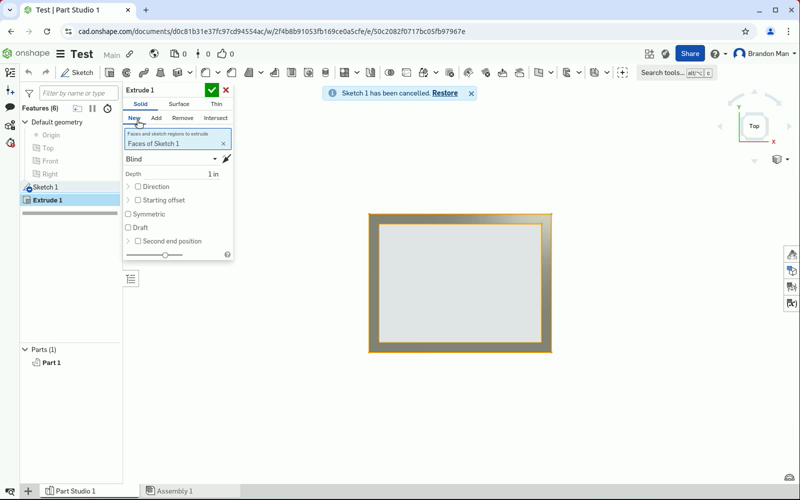
click(137, 120)
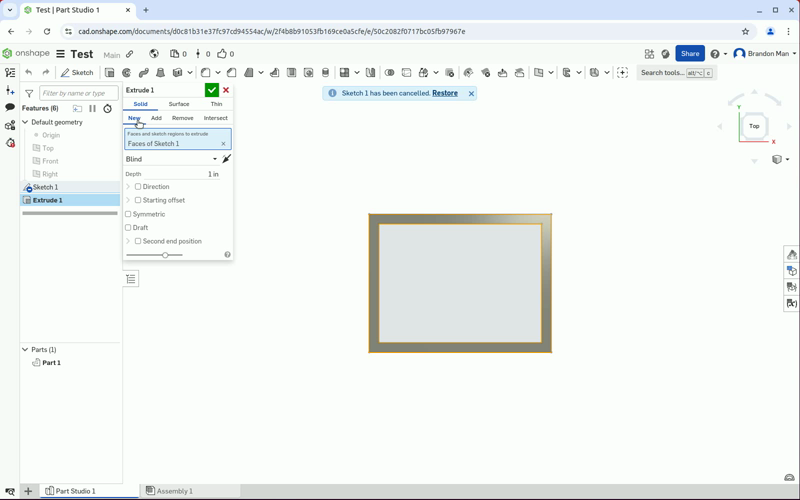
key(tab, 4)
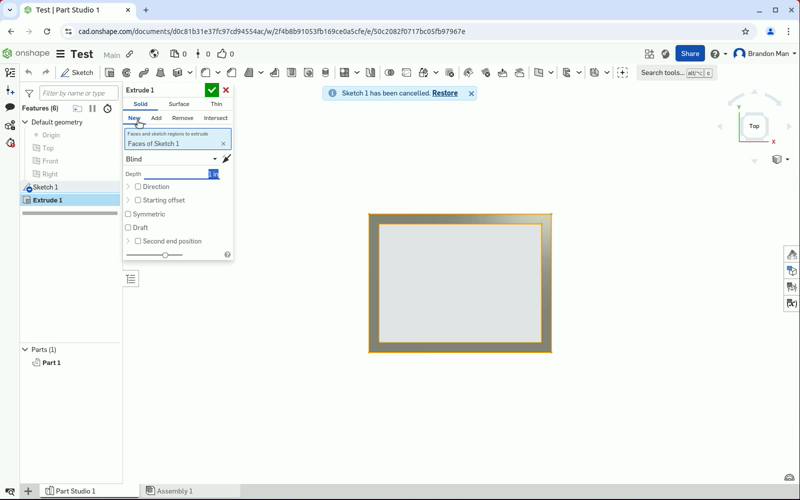
text(23.108)
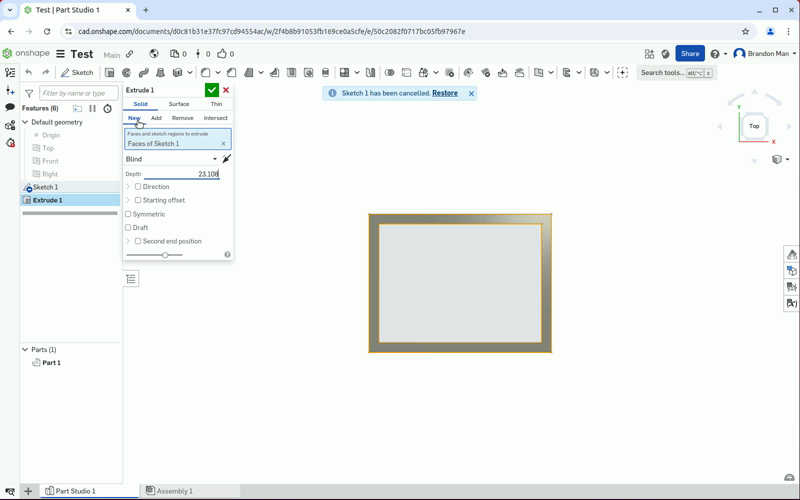
key(enter)
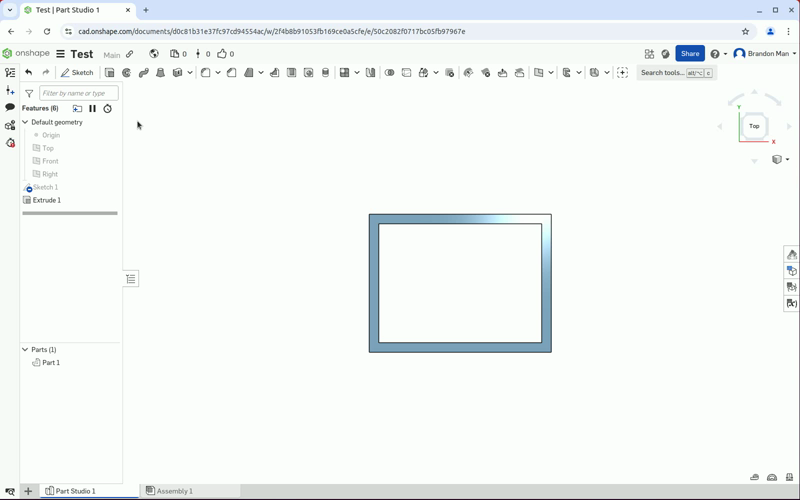
key(shift+h)
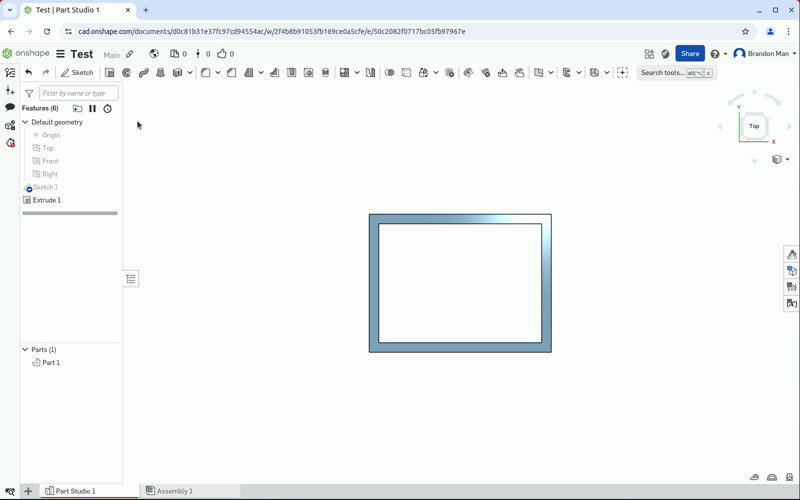
key(shift+h)
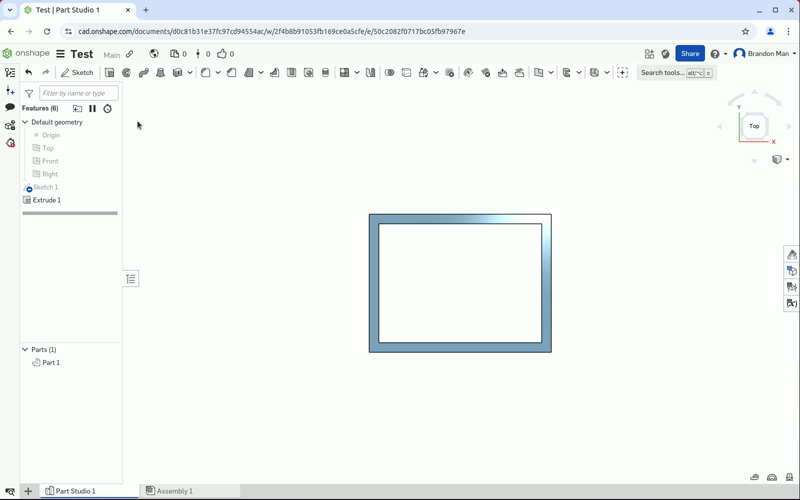
mouse_move(73, 189)
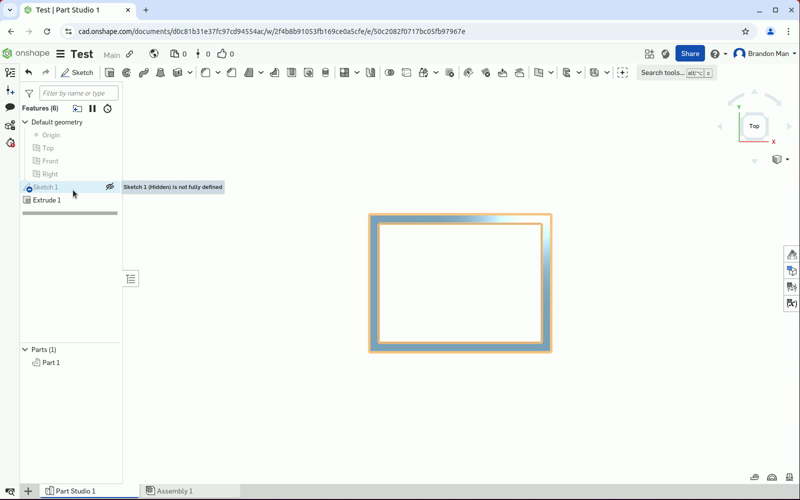
click(73, 189)
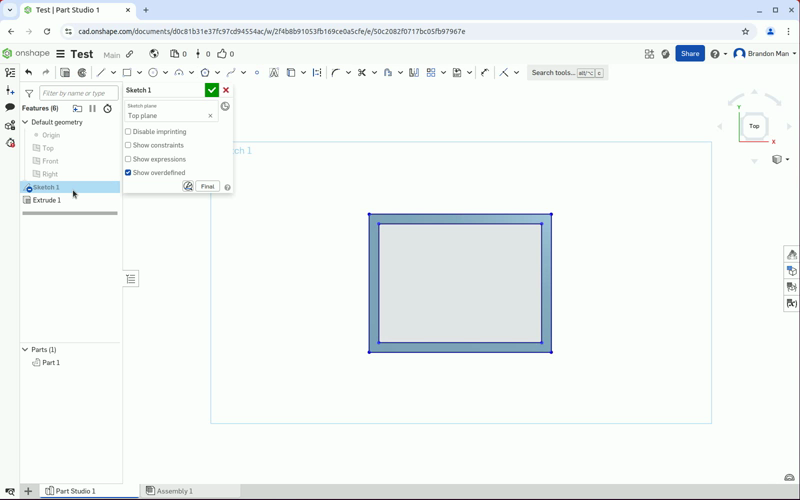
mouse_move(229, 92)
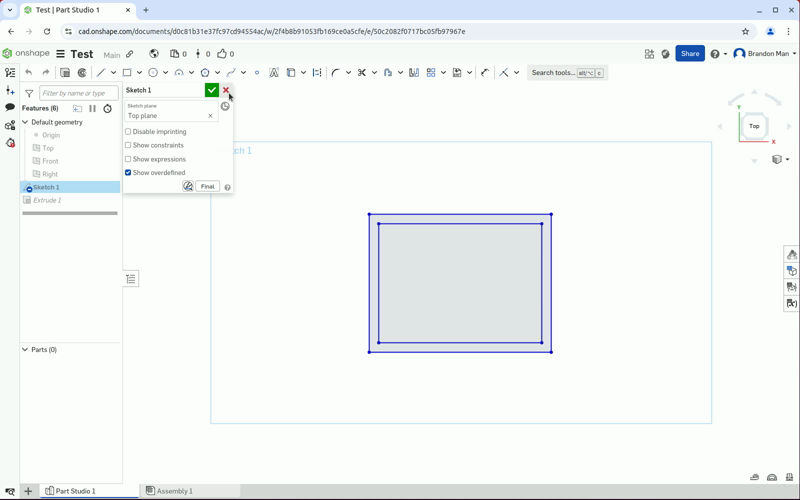
click(229, 92)
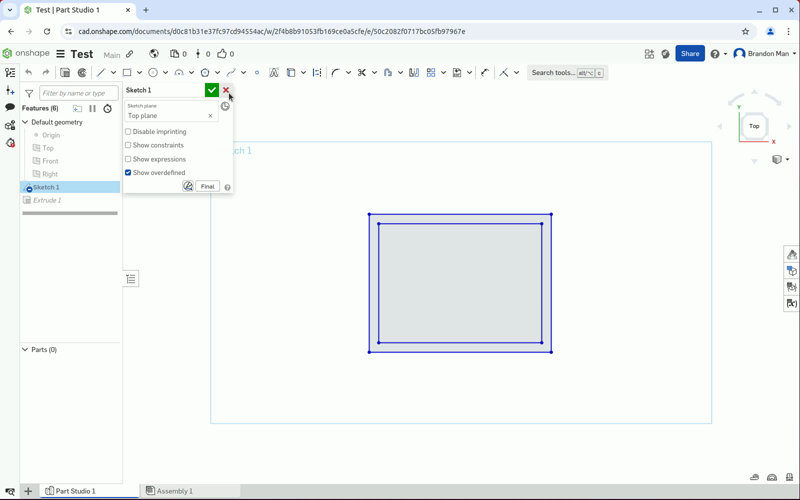
key(shift+s)
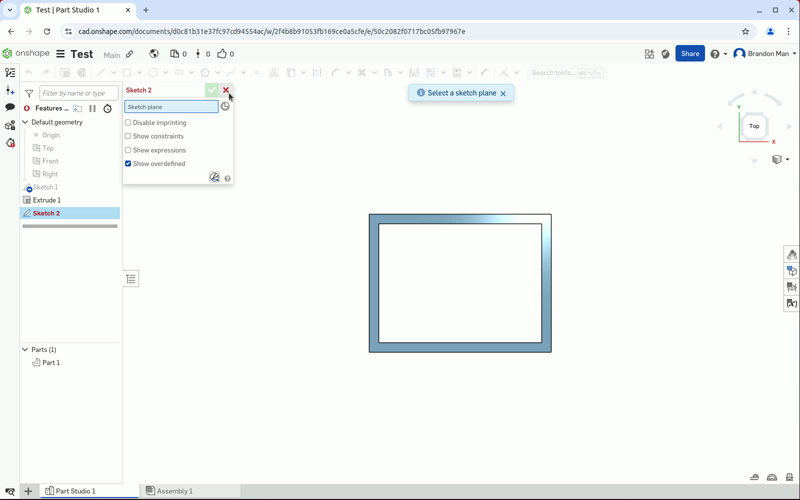
mouse_move(73, 150)
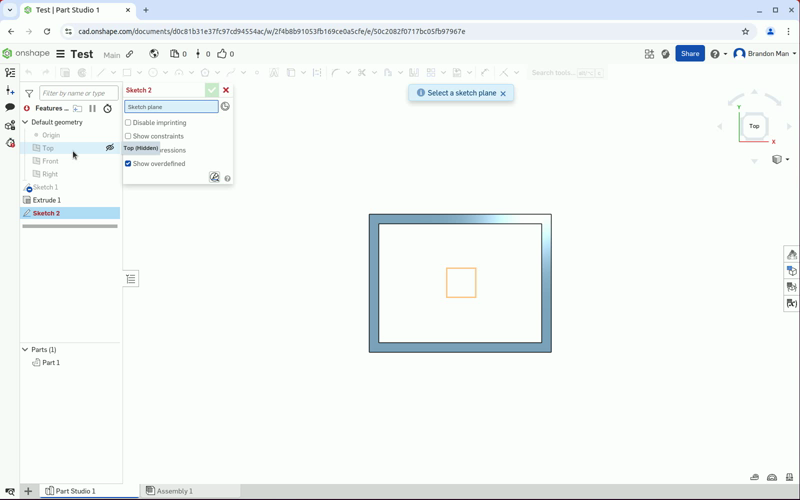
click(73, 150)
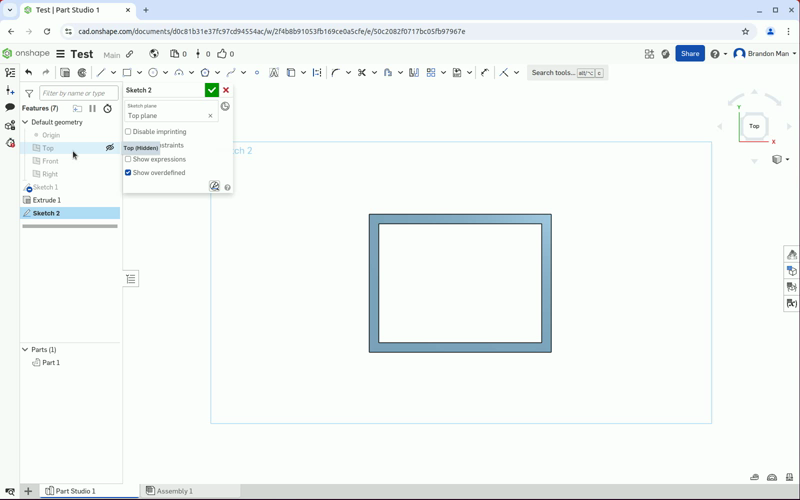
mouse_move(73, 352)
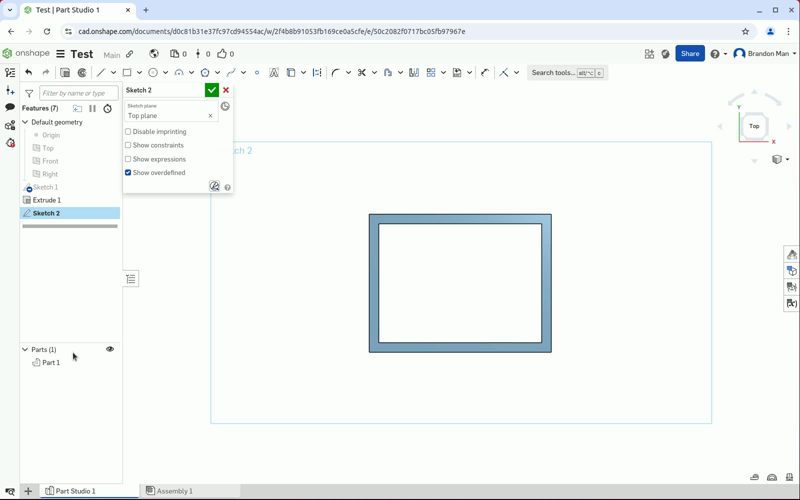
key(y)
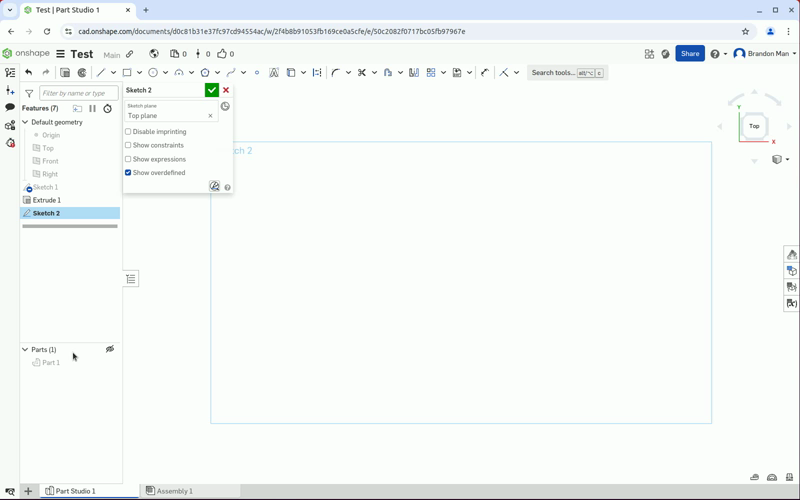
key(l)
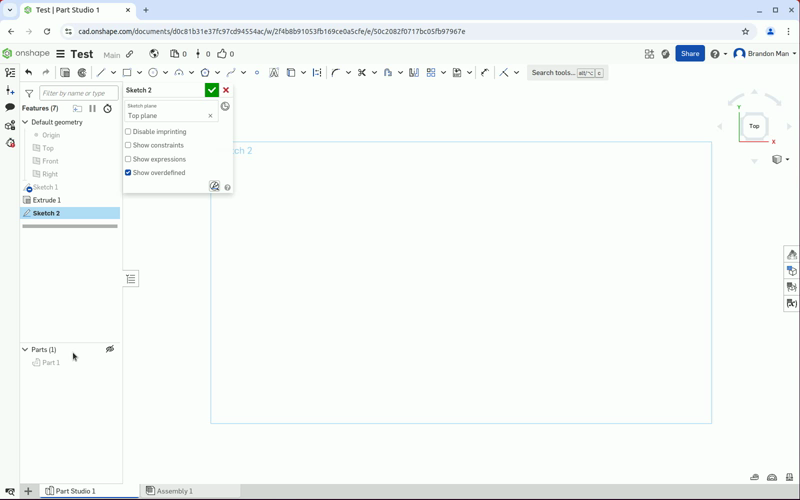
key_down(shift)
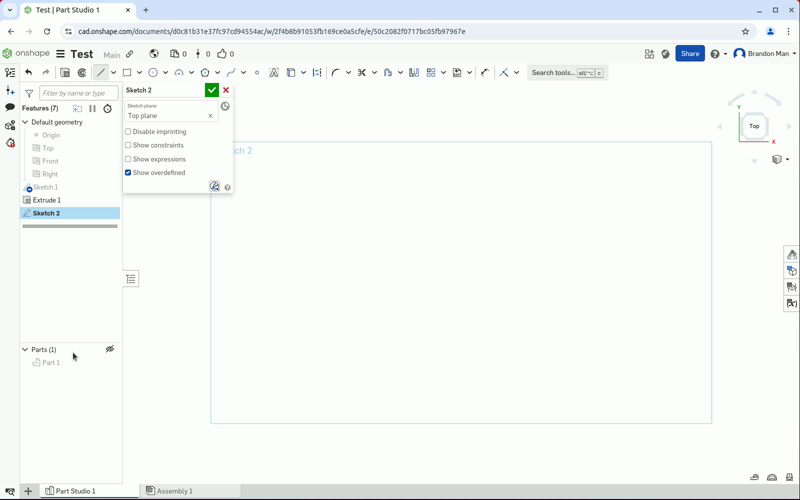
mouse_move(379, 342)
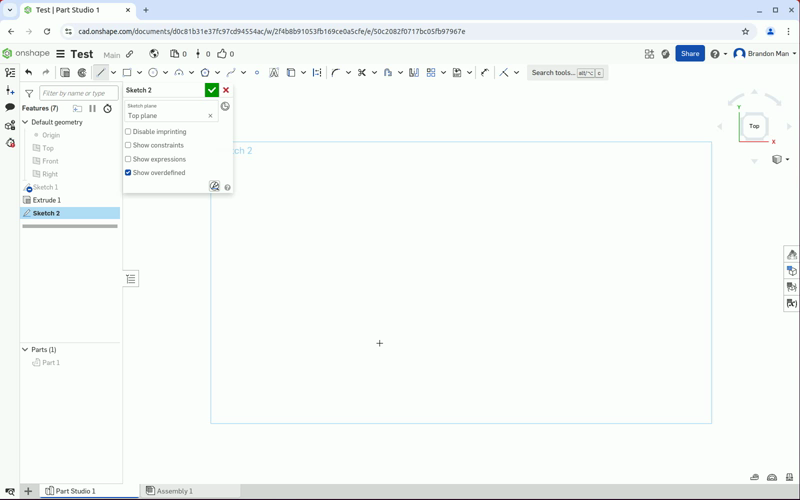
click(379, 342)
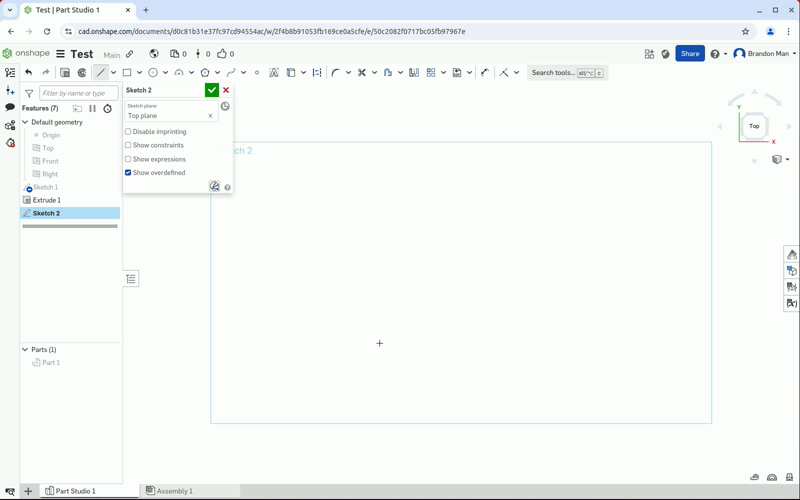
key_up(shift)
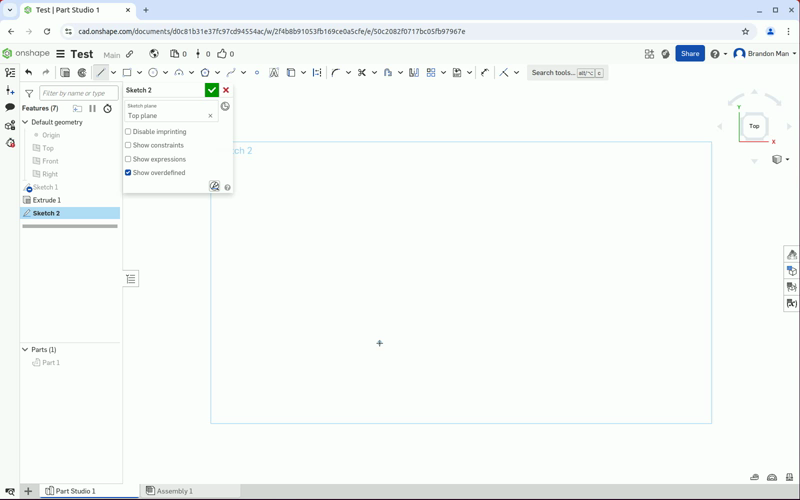
key_down(shift)
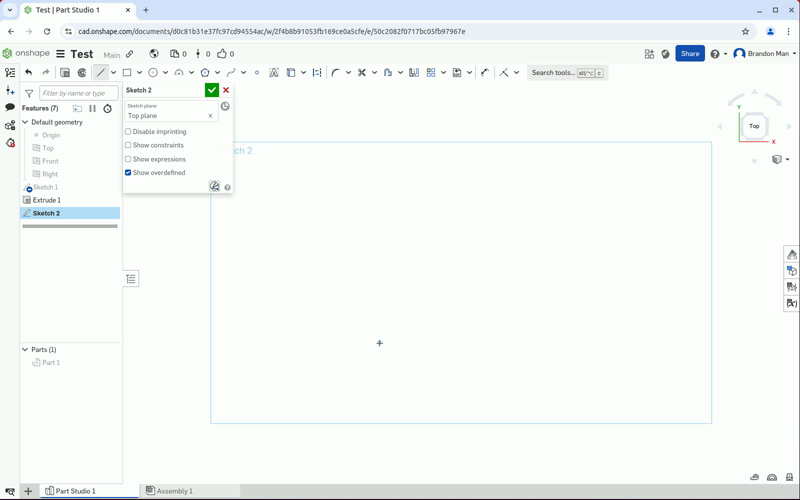
mouse_move(541, 342)
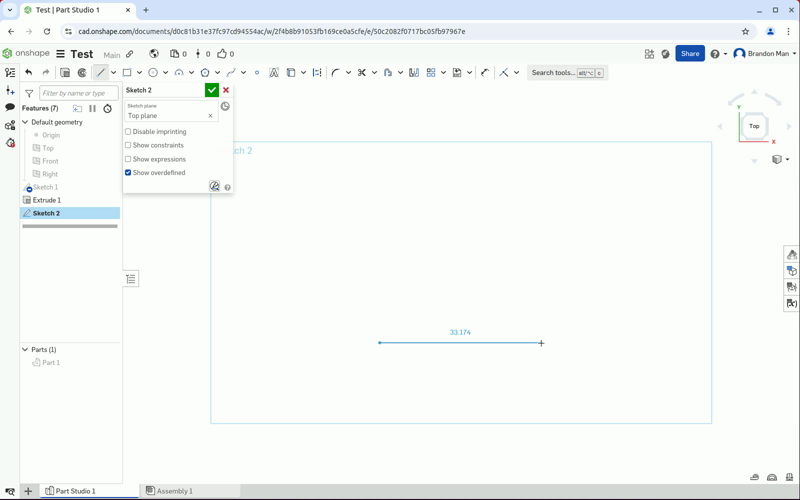
click(541, 342)
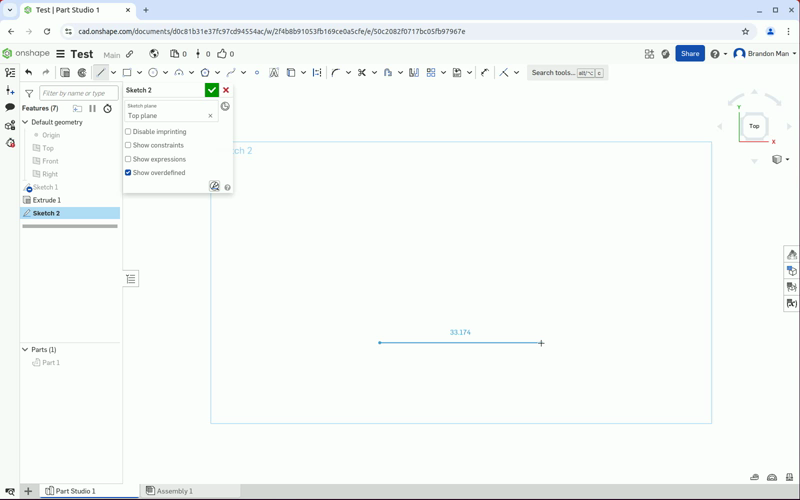
key_up(shift)
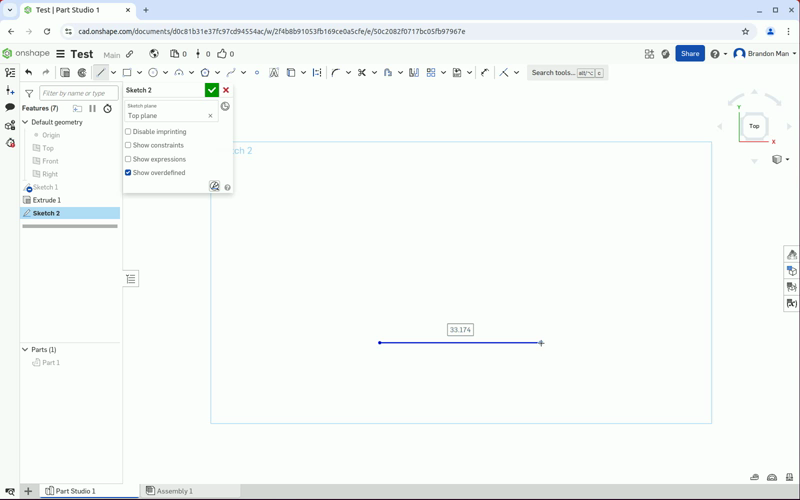
key_down(shift)
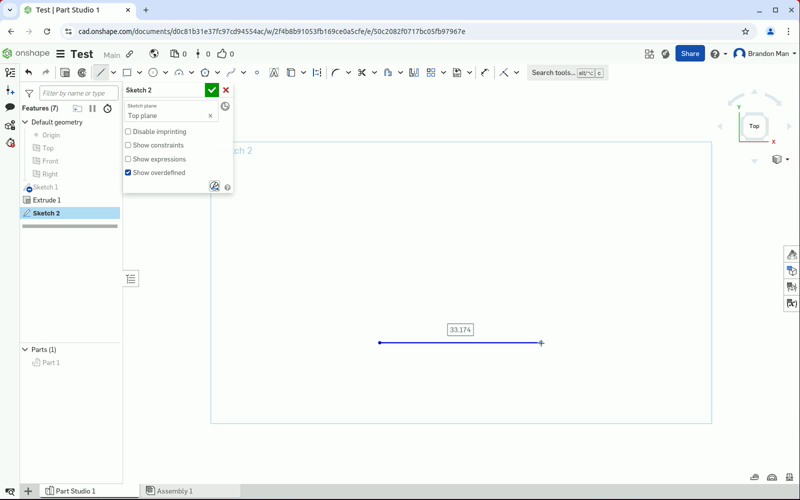
mouse_move(541, 223)
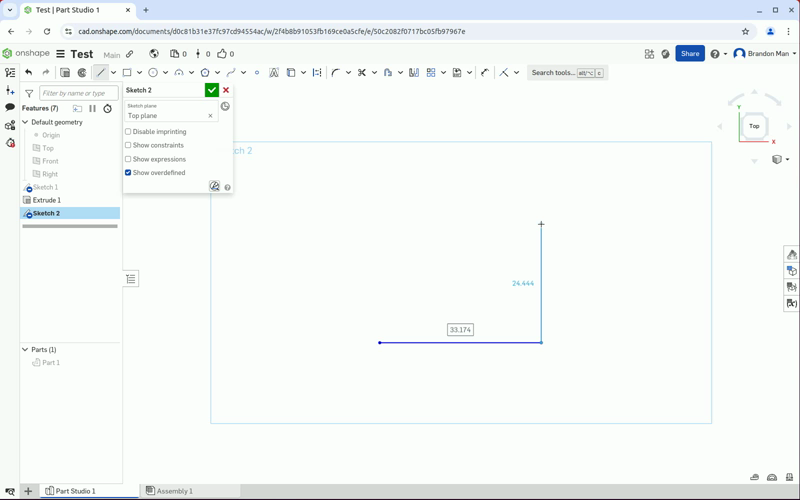
click(541, 223)
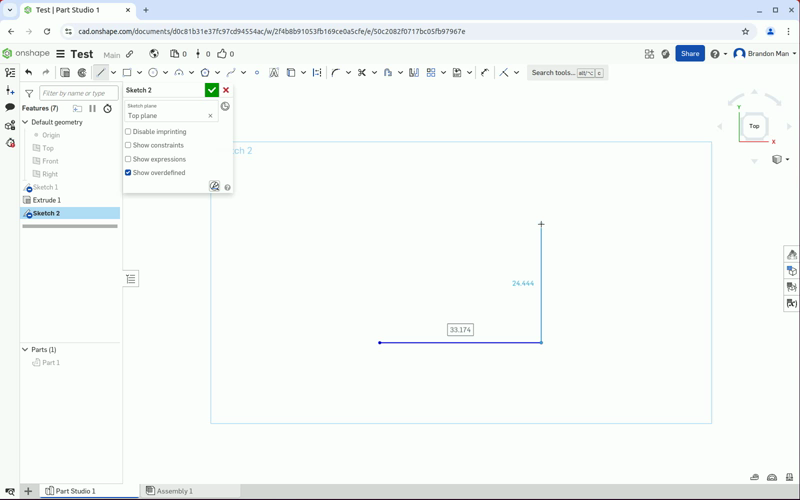
key_up(shift)
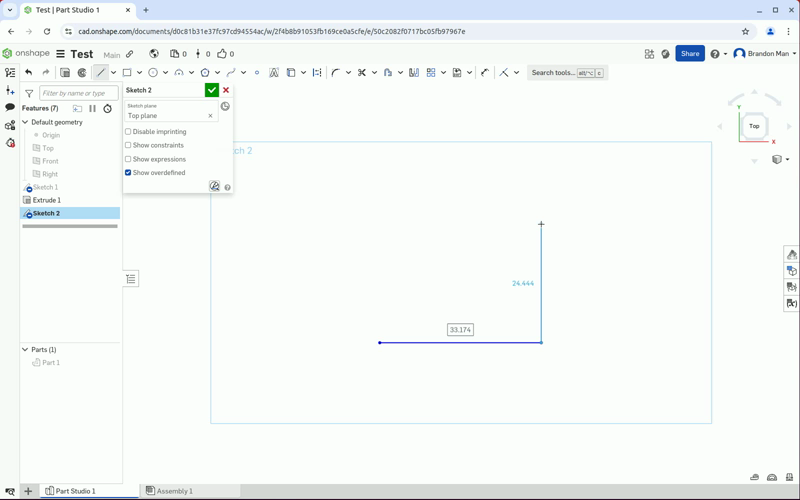
key_down(shift)
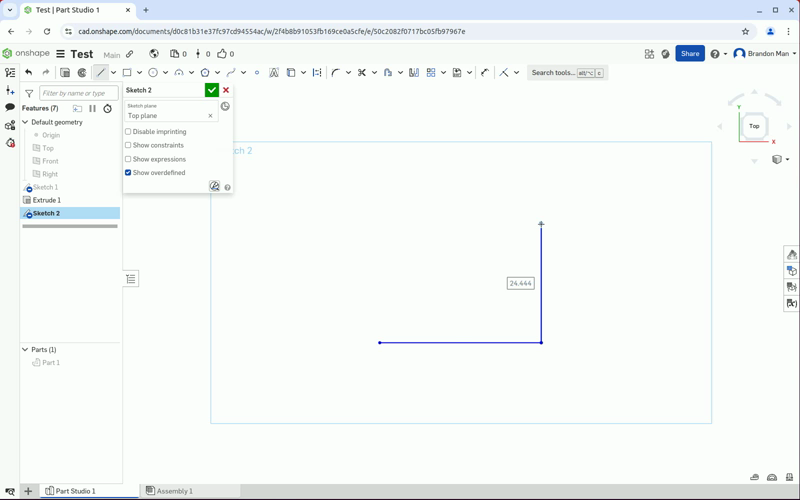
mouse_move(379, 223)
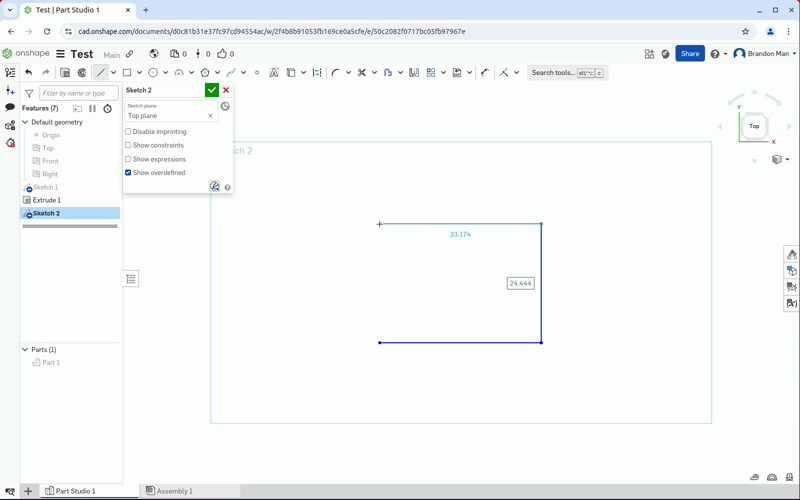
click(379, 223)
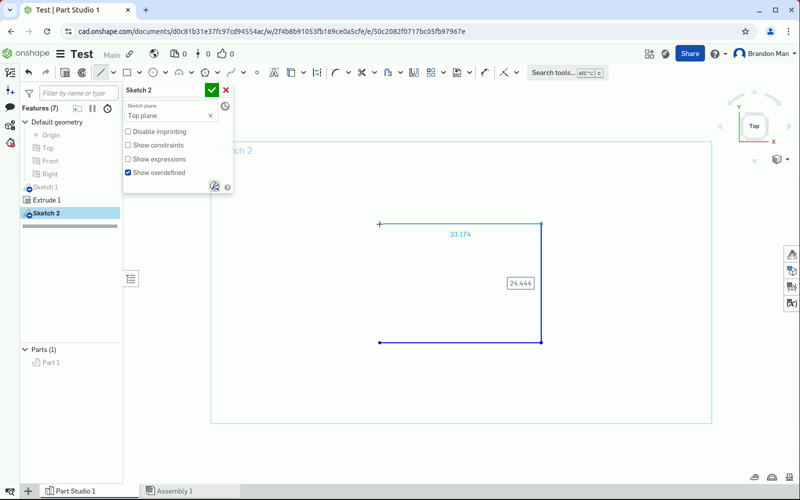
key_up(shift)
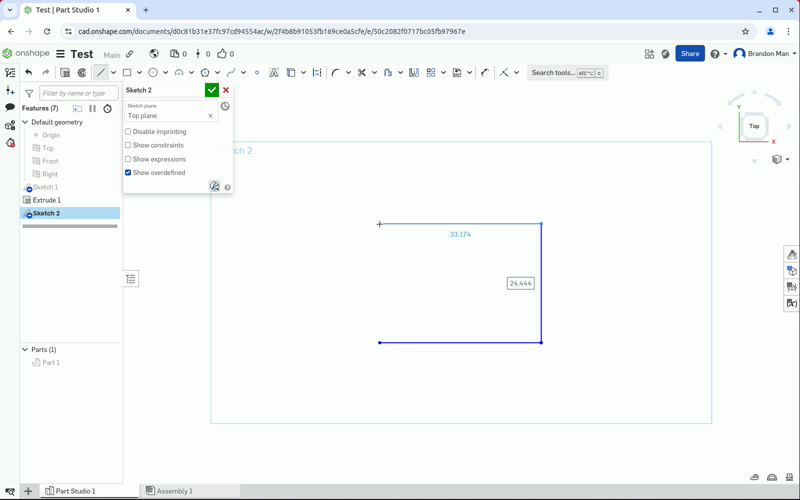
key_down(shift)
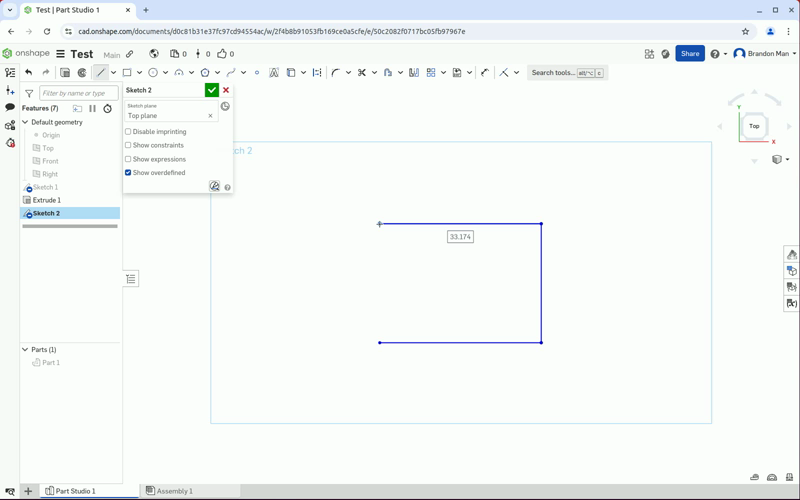
mouse_move(379, 342)
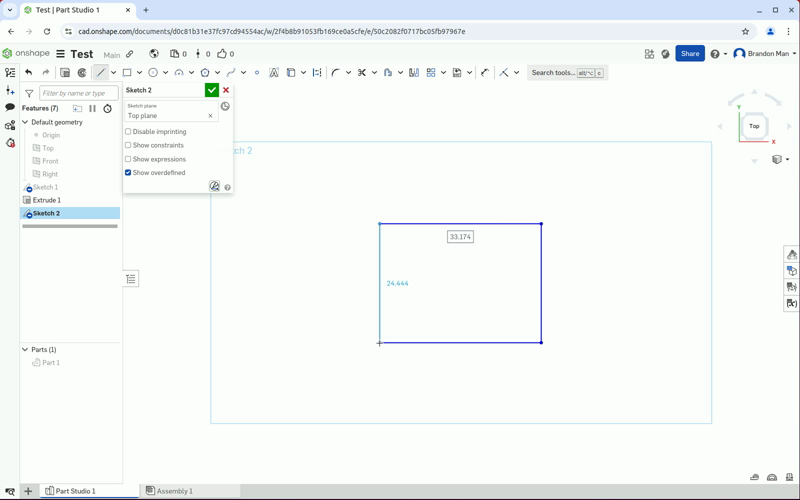
key_up(shift)
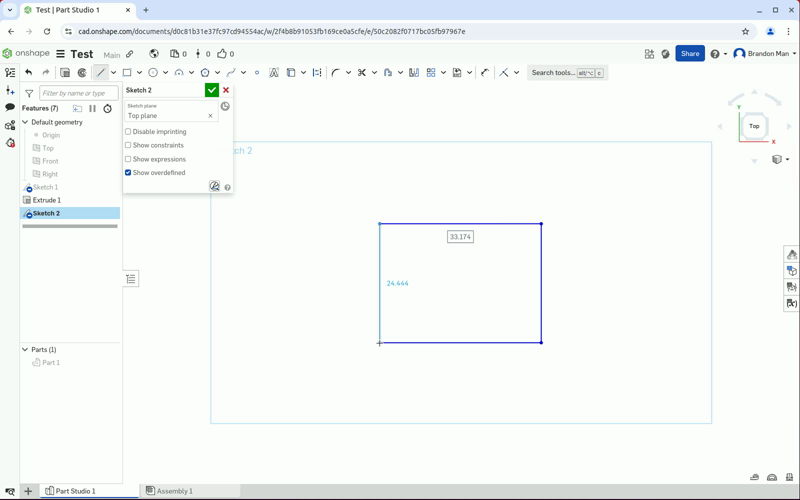
click(379, 342)
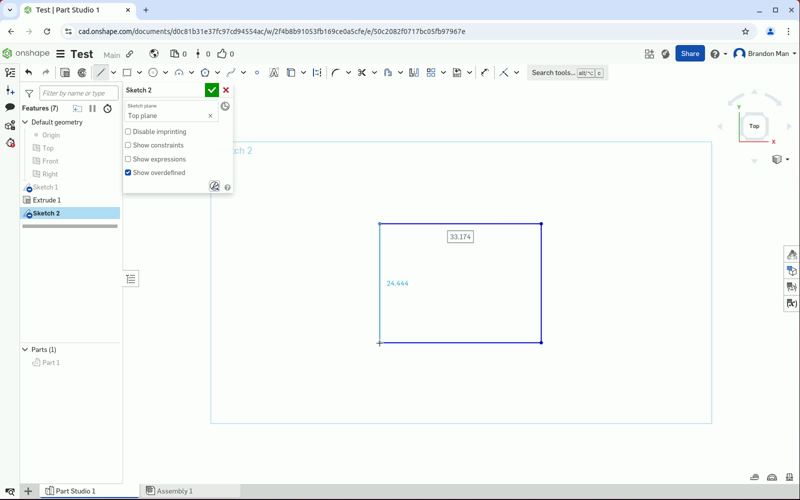
key(esc)
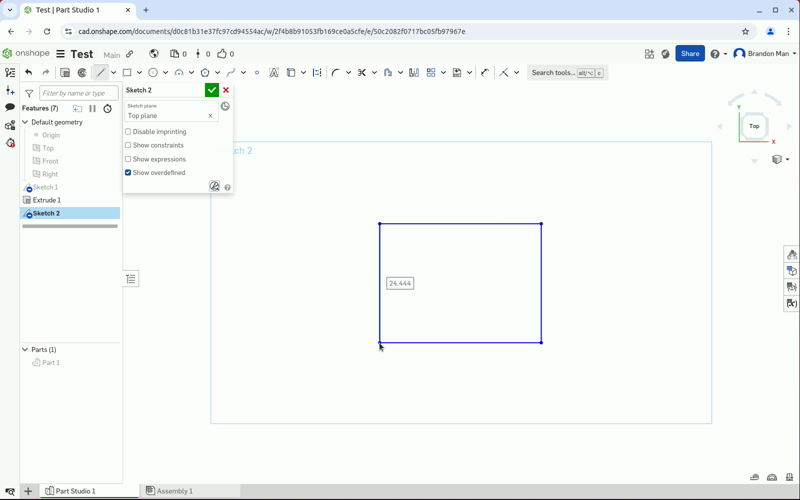
mouse_move(509, 245)
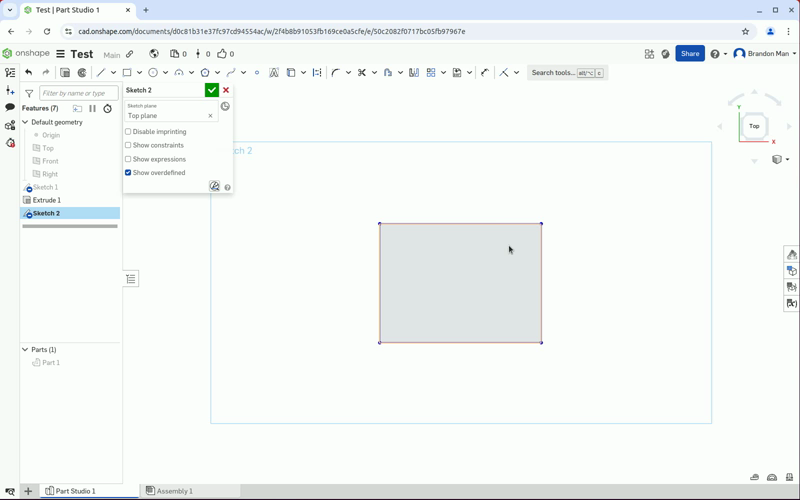
click(509, 245)
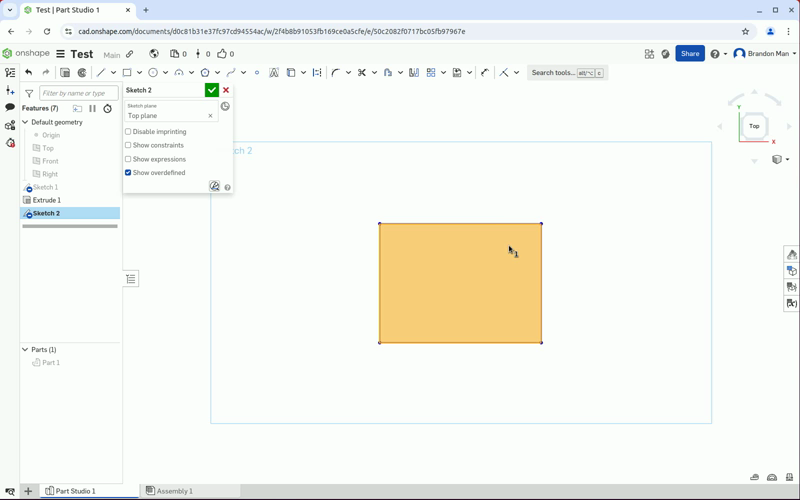
mouse_move(73, 352)
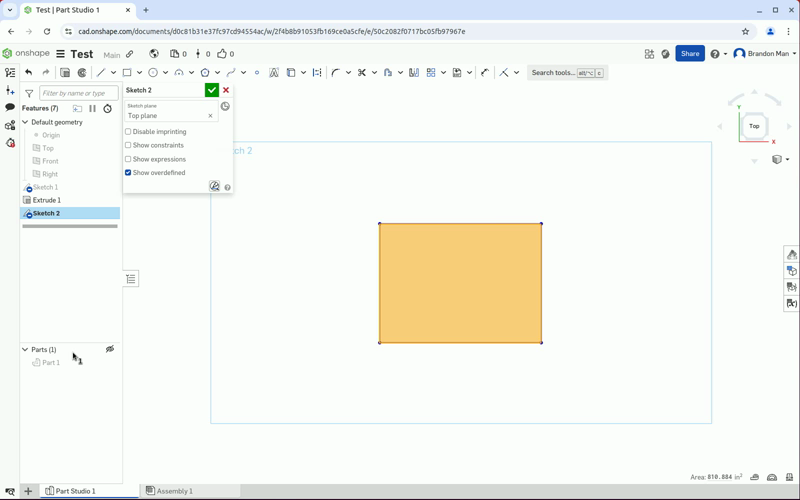
key(shift+y)
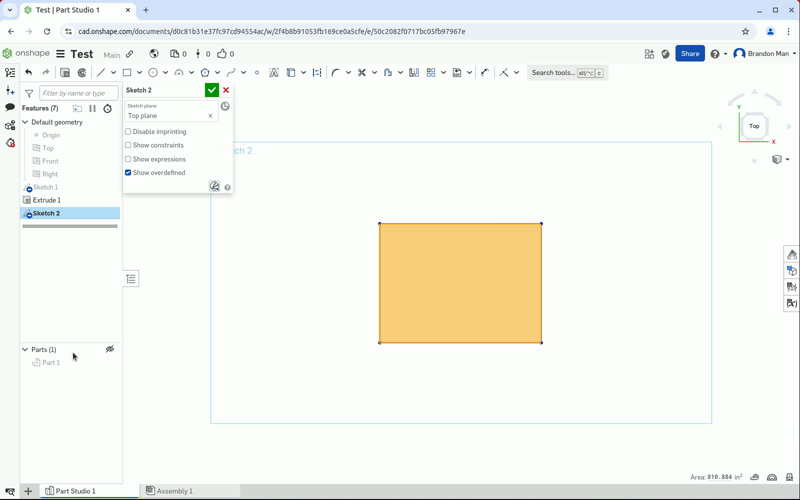
key(shift+e)
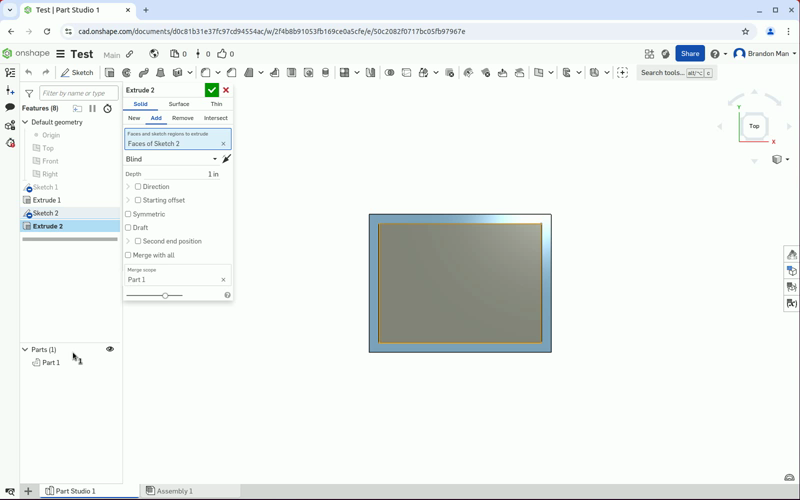
mouse_move(143, 106)
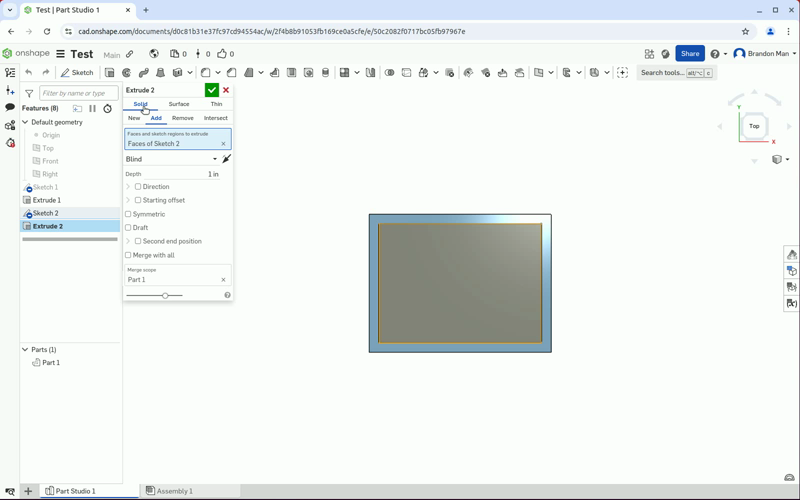
click(143, 106)
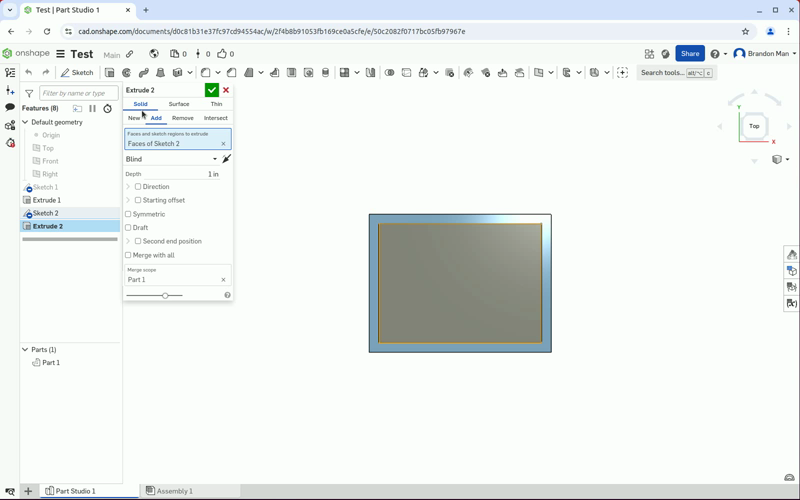
mouse_move(137, 120)
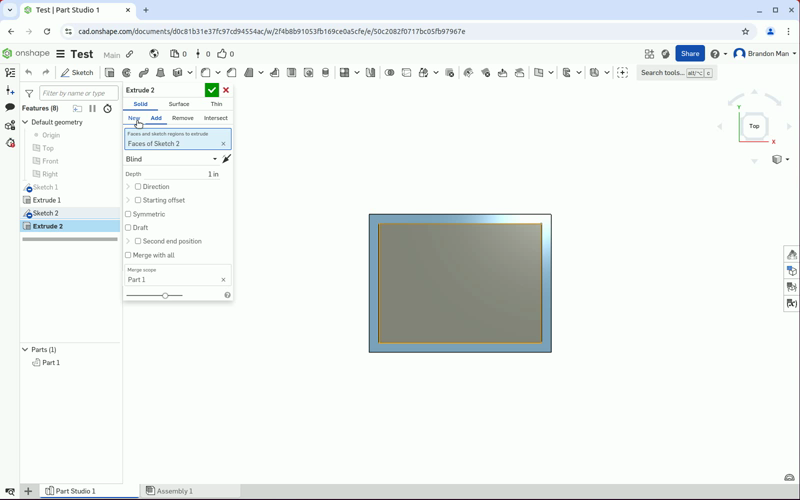
click(137, 120)
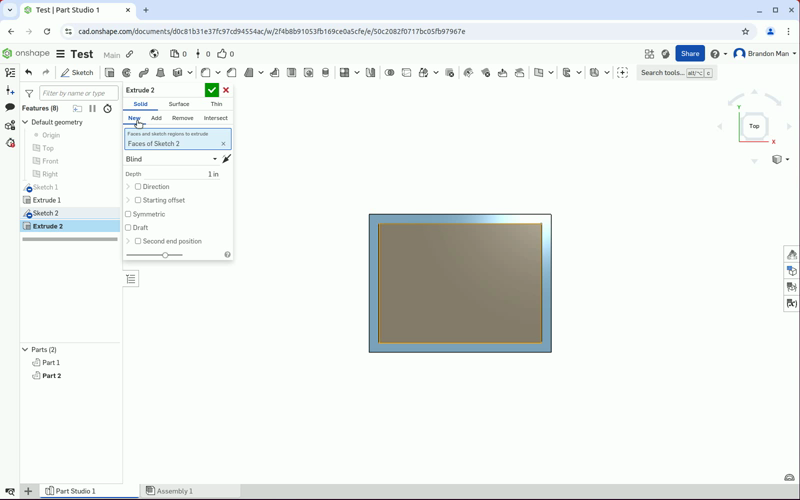
key(tab, 4)
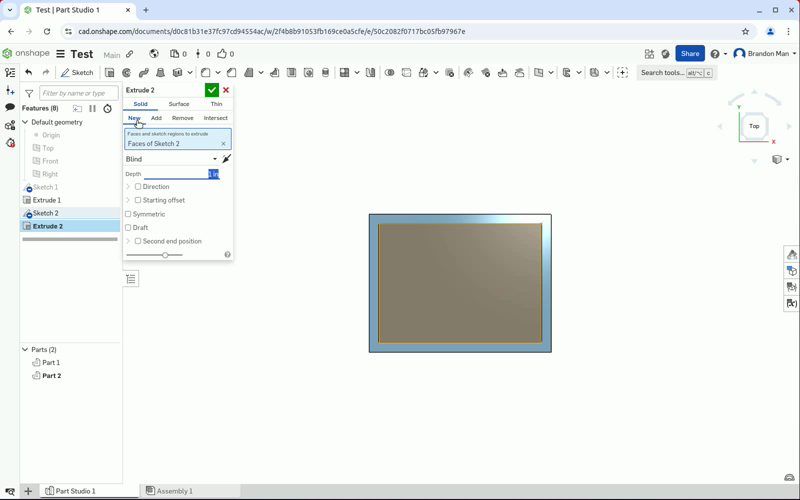
text(2.889)
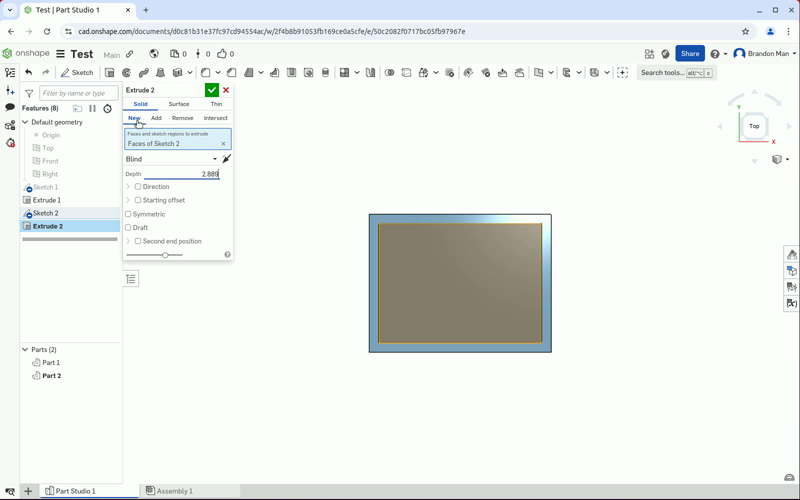
key(enter)
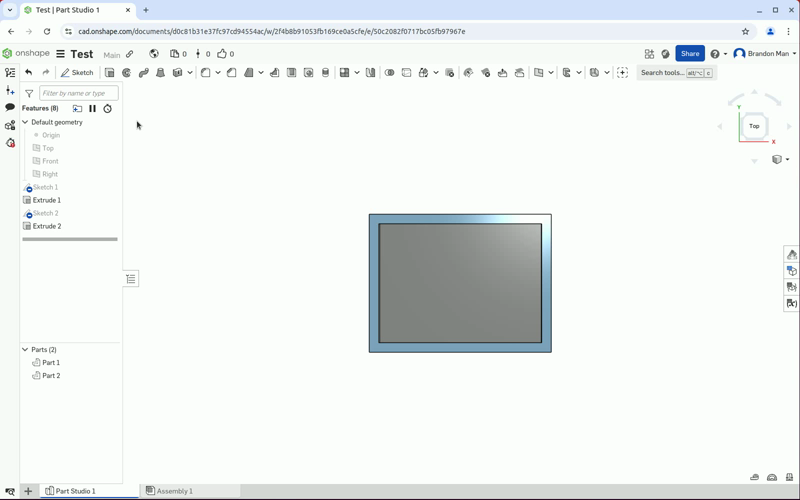
key(shift+h)
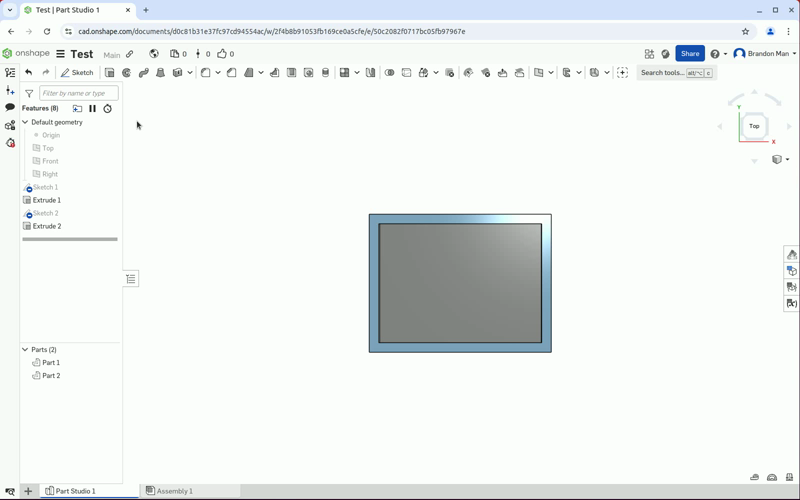
key(shift+h)
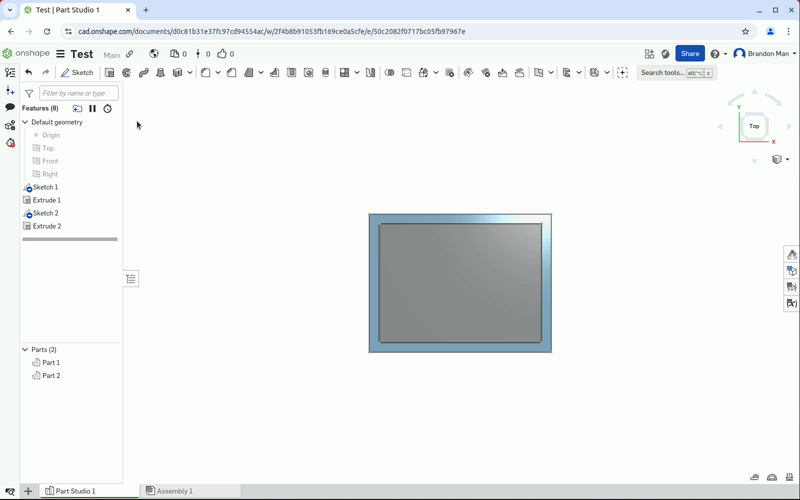
key(shift+7)
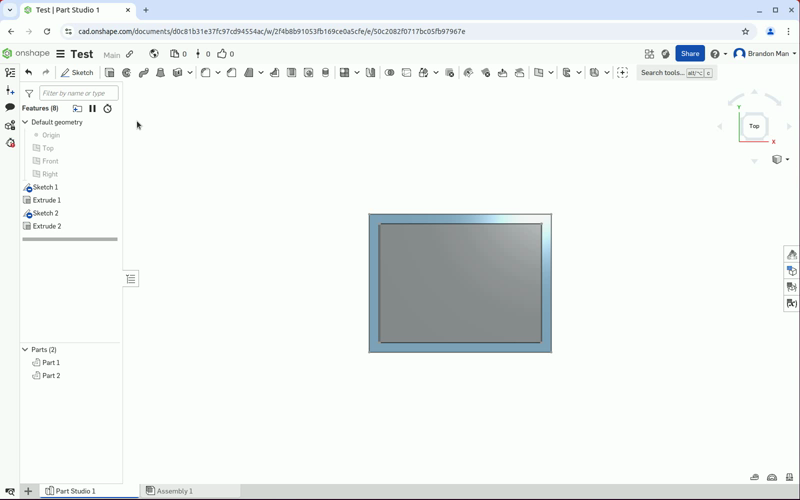
key(up, 3)
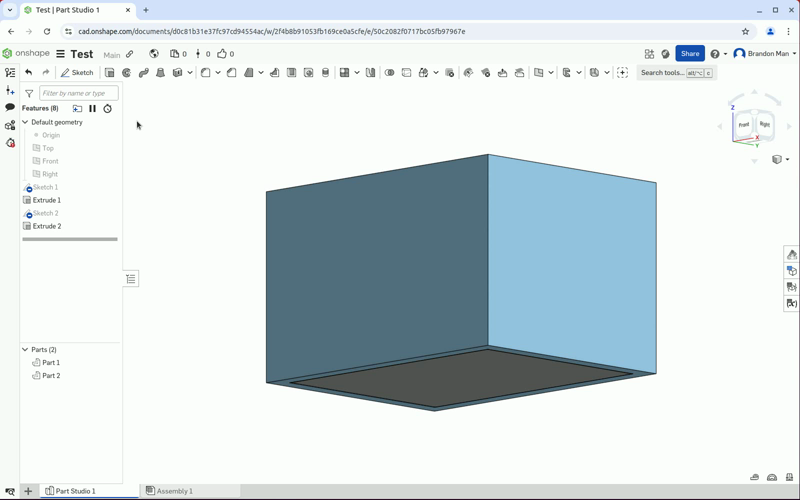
key(left, 3)
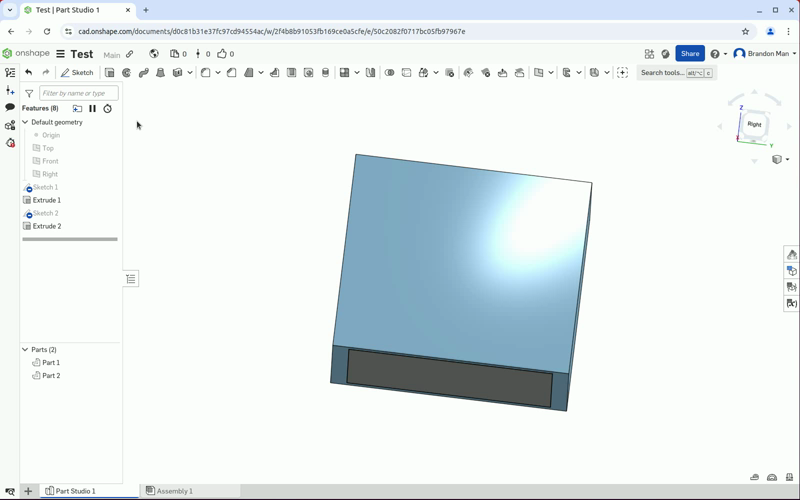
key(right, 3)
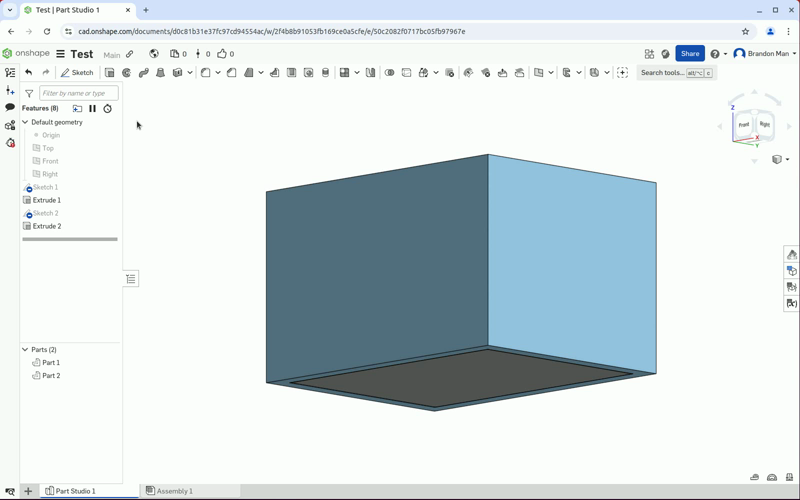
key(down, 3)
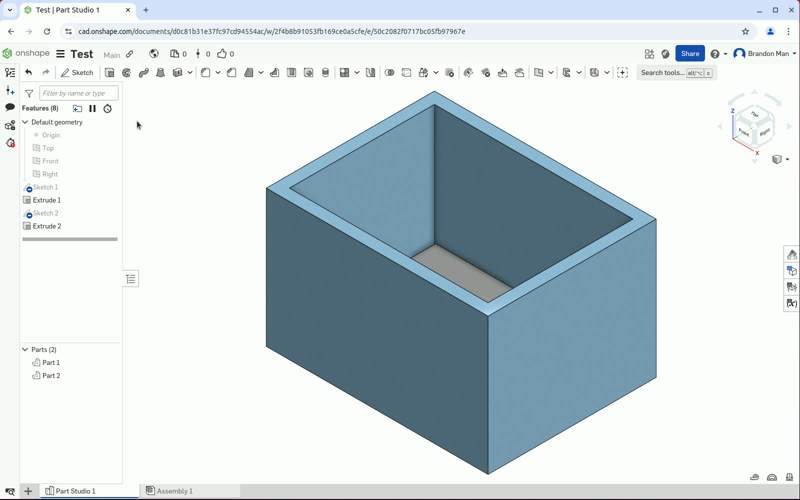
mouse_move(73, 189)
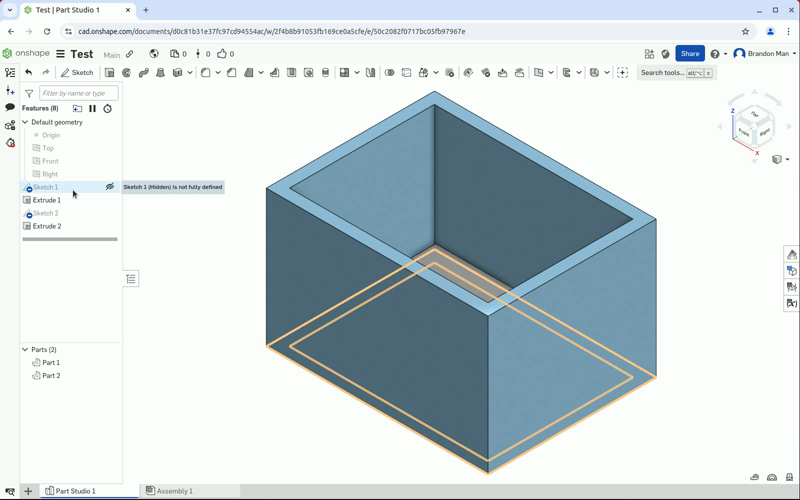
click(73, 189)